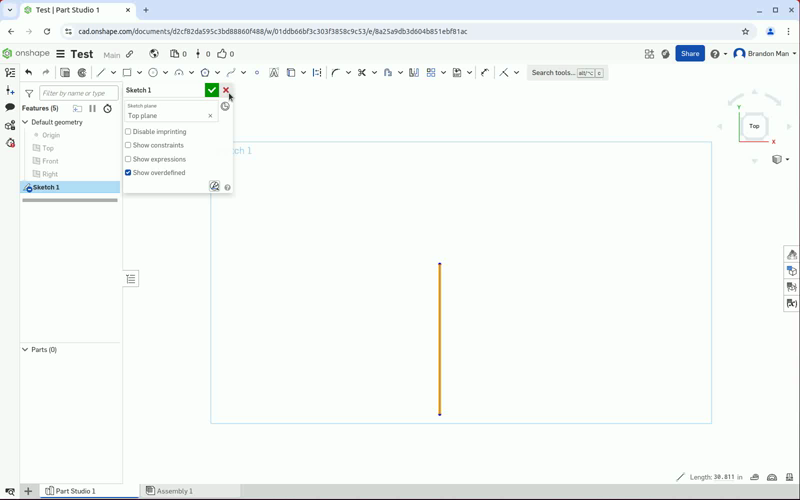
key(shift+h)
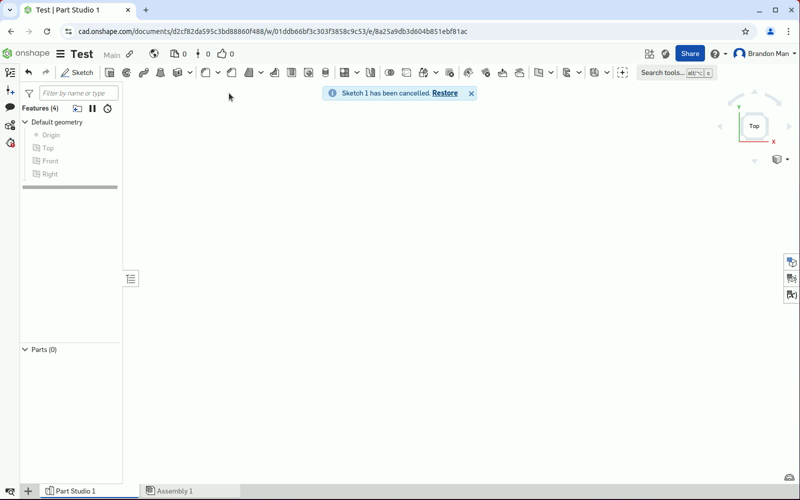
mouse_move(73, 352)
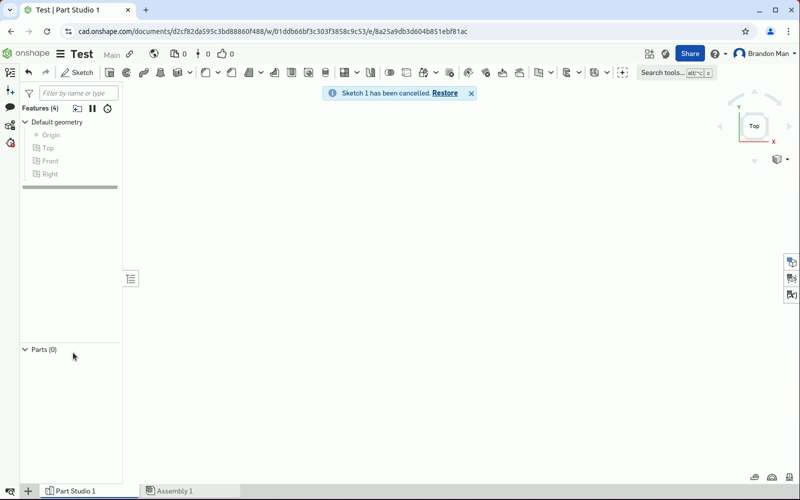
key(y)
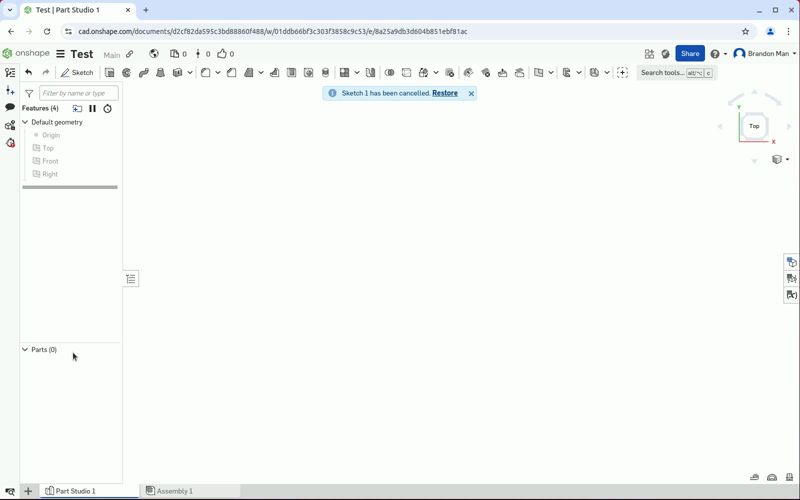
key(shift+p)
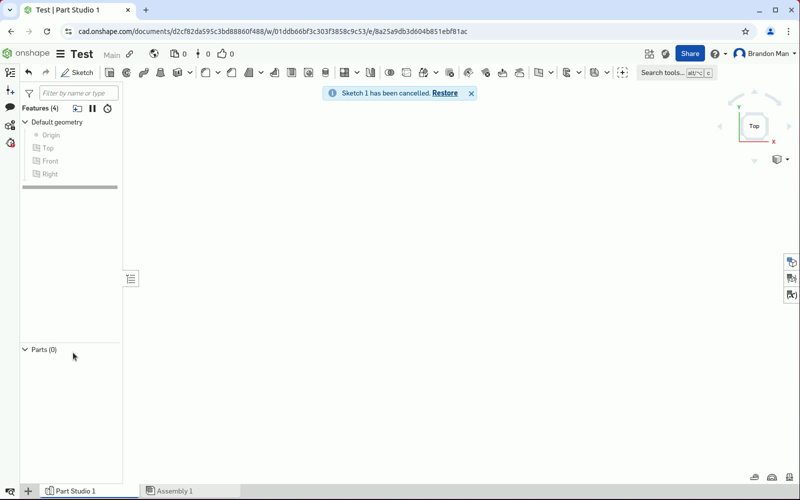
key(space)
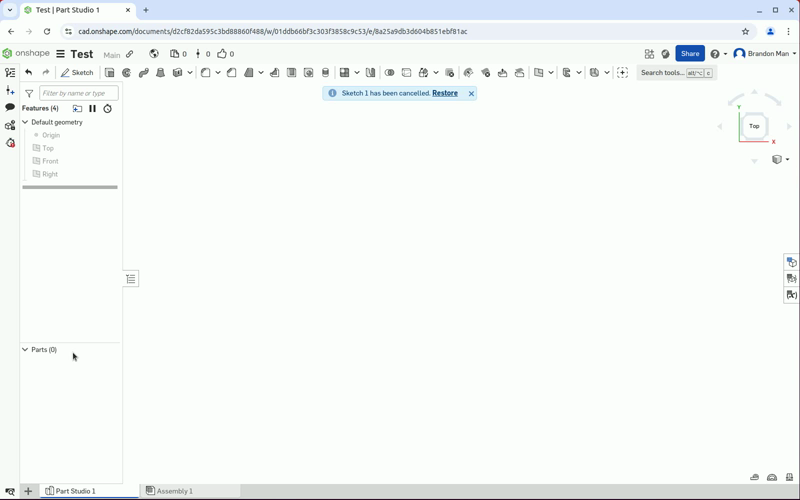
key_down(shift)
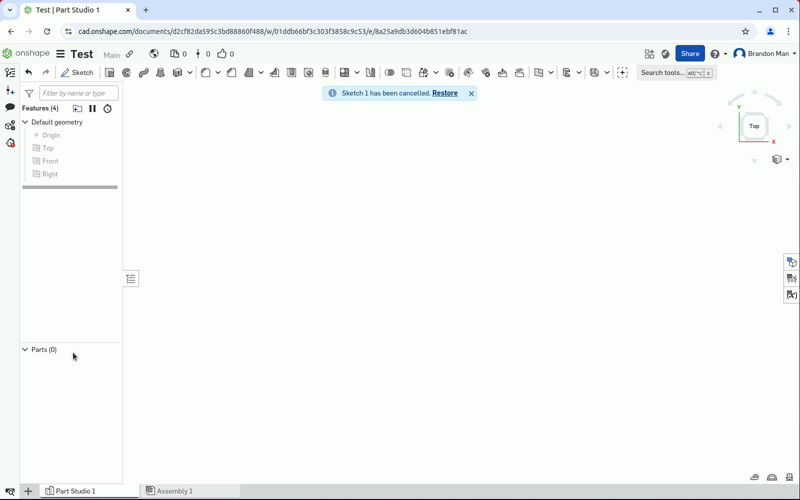
key(up)
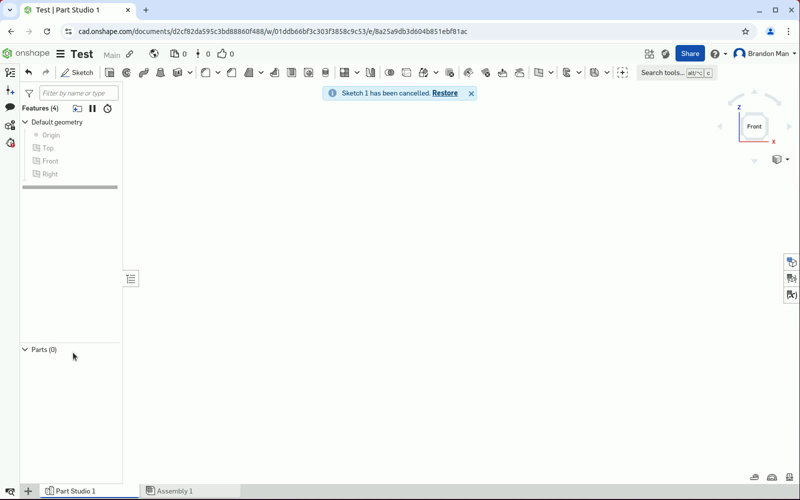
key_up(shift)
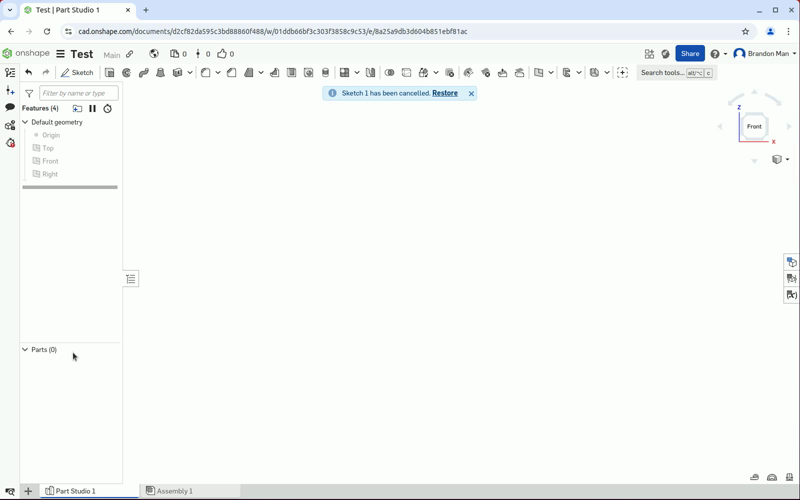
mouse_move(73, 352)
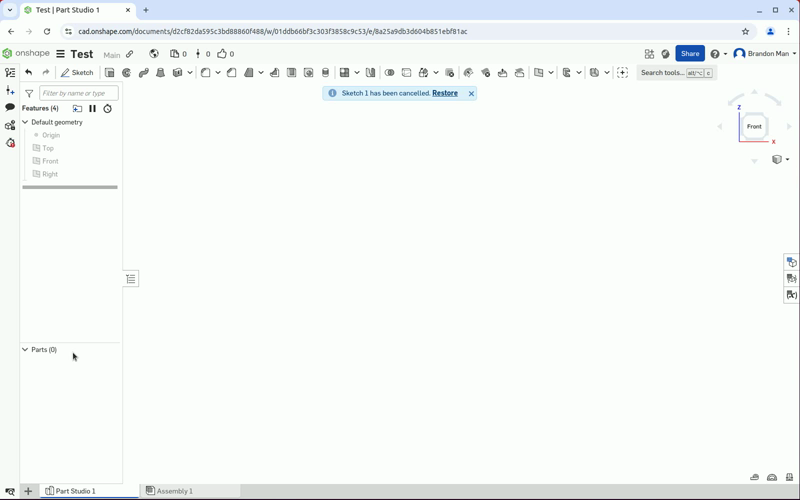
key(shift+y)
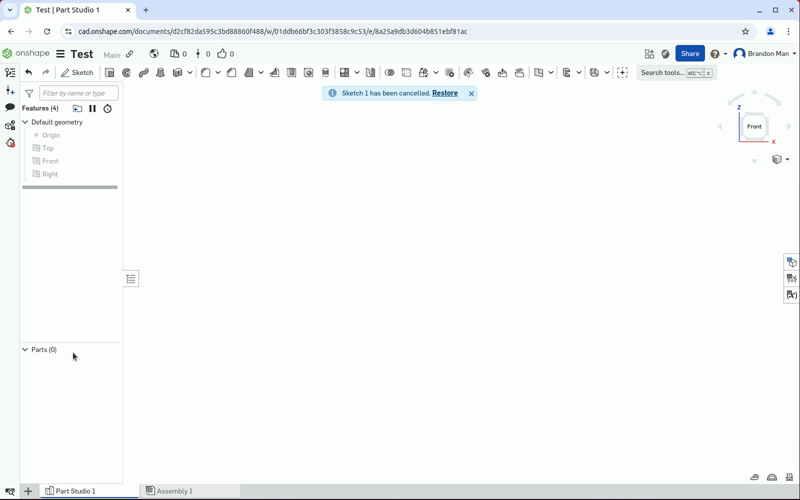
key(shift+s)
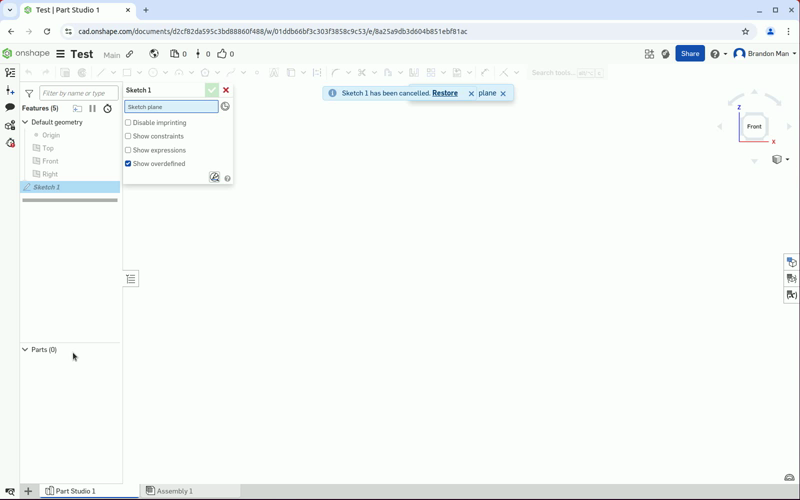
mouse_move(73, 163)
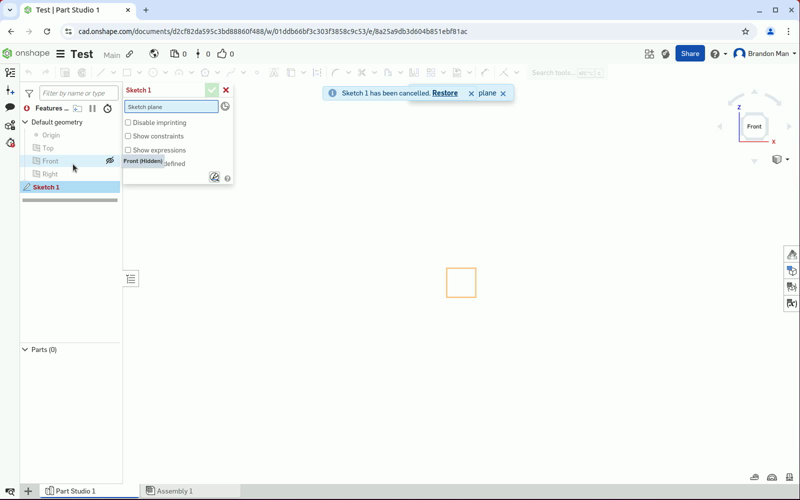
click(73, 163)
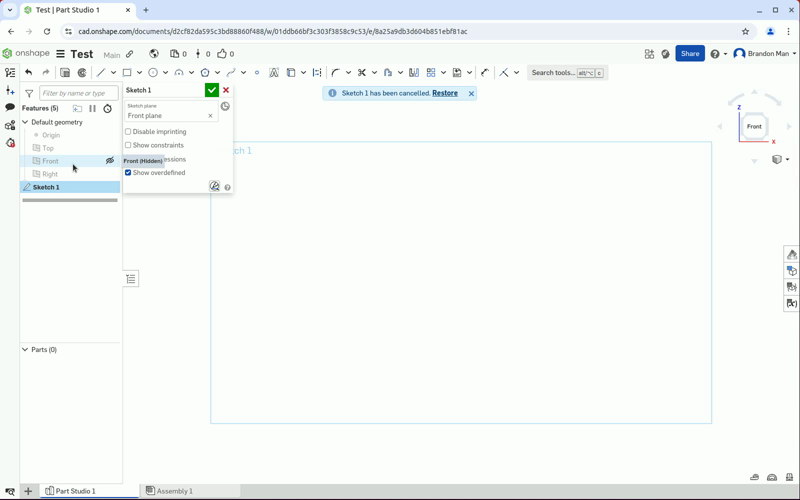
mouse_move(73, 352)
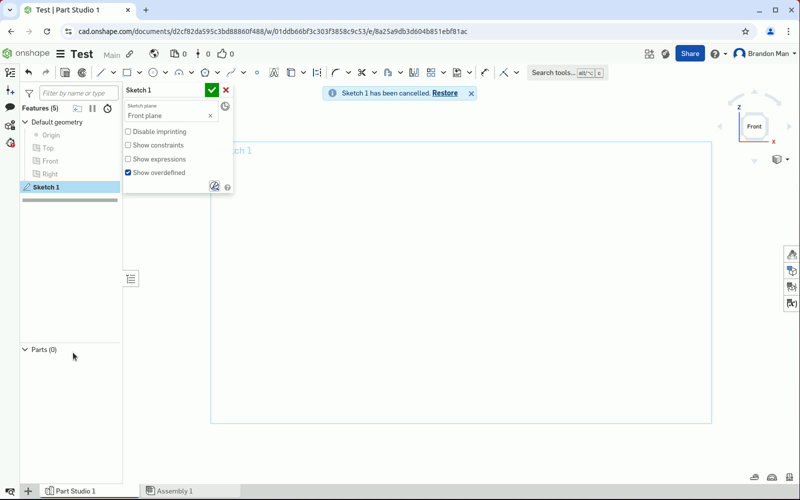
key(y)
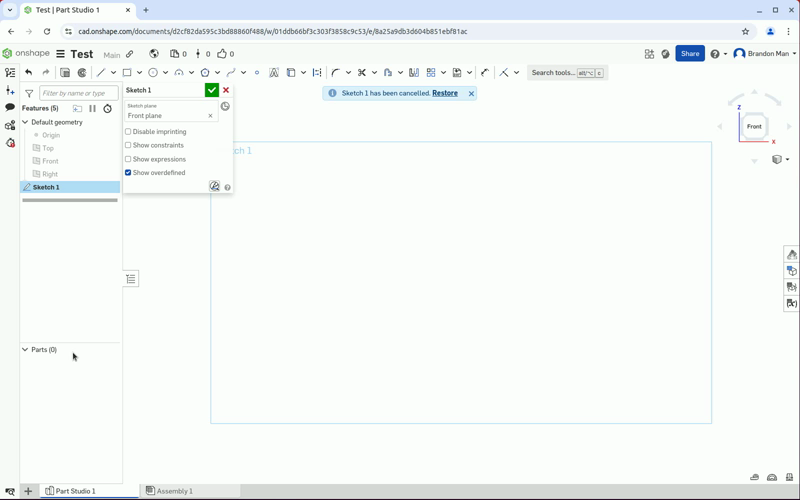
key(c)
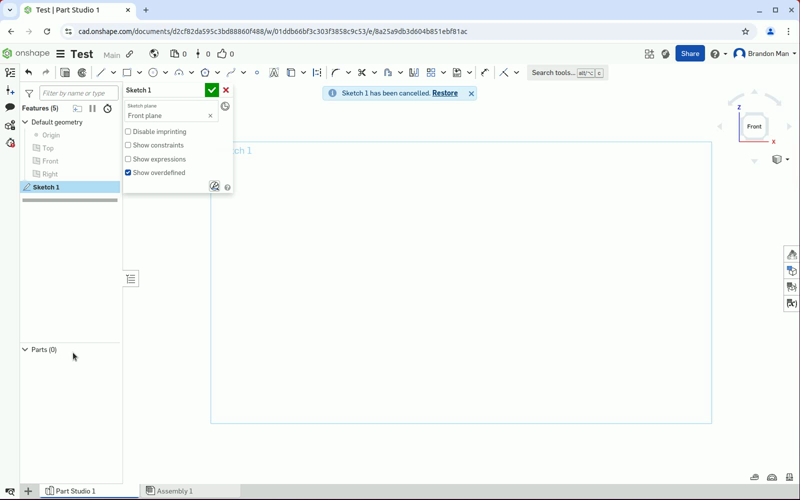
key_down(shift)
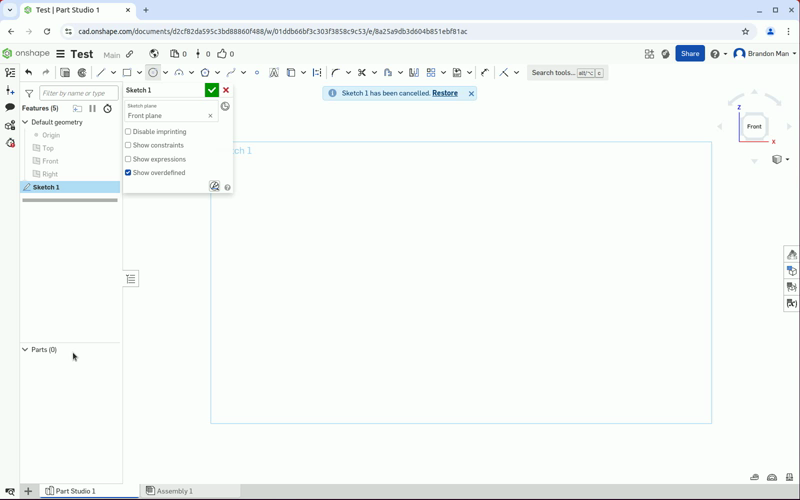
mouse_move(461, 282)
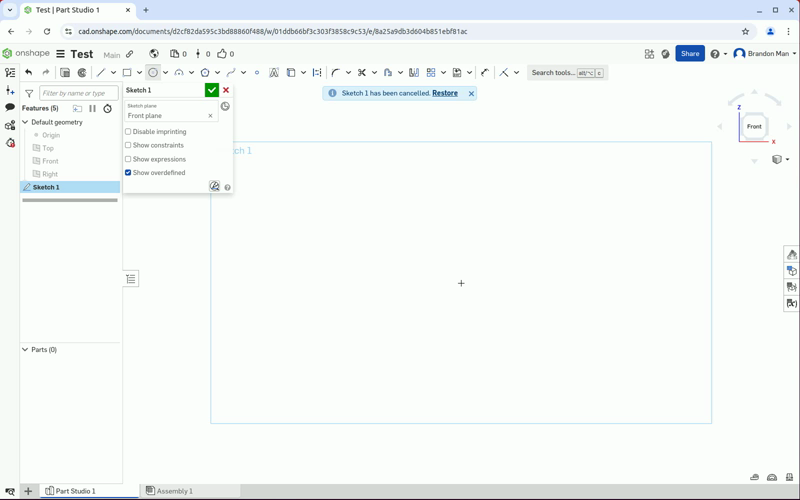
click(461, 282)
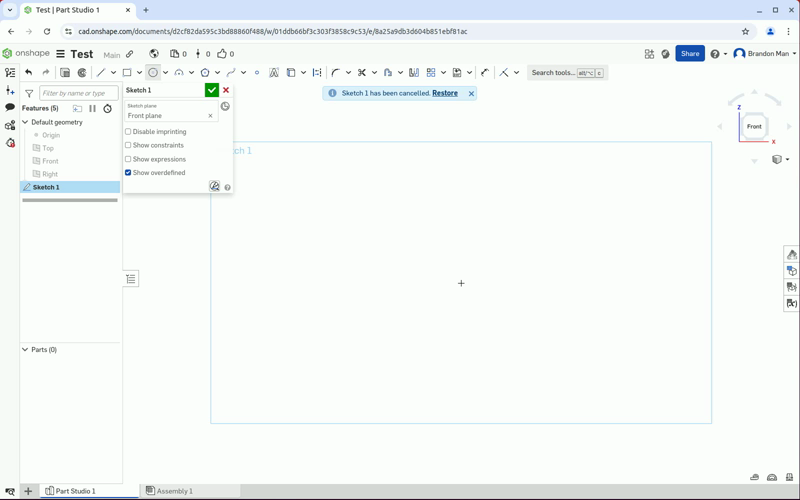
key_up(shift)
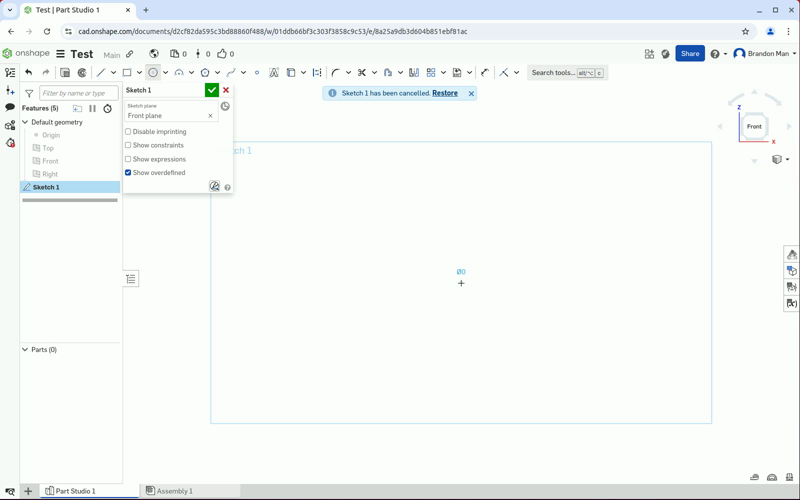
mouse_move(523, 282)
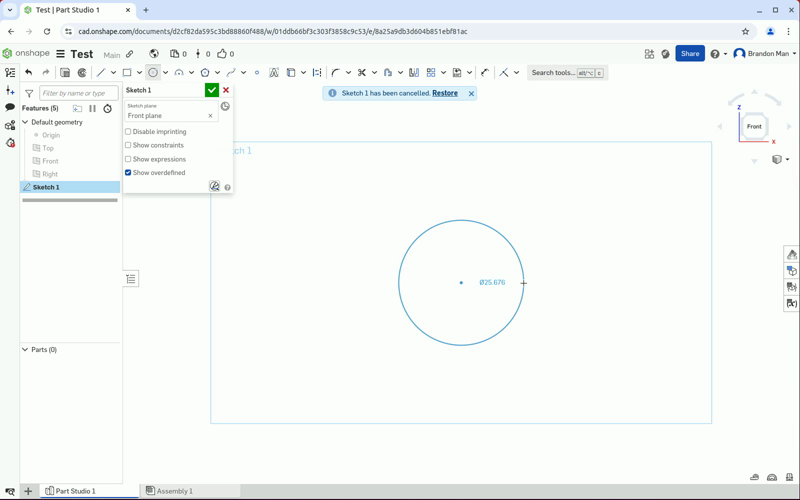
click(523, 282)
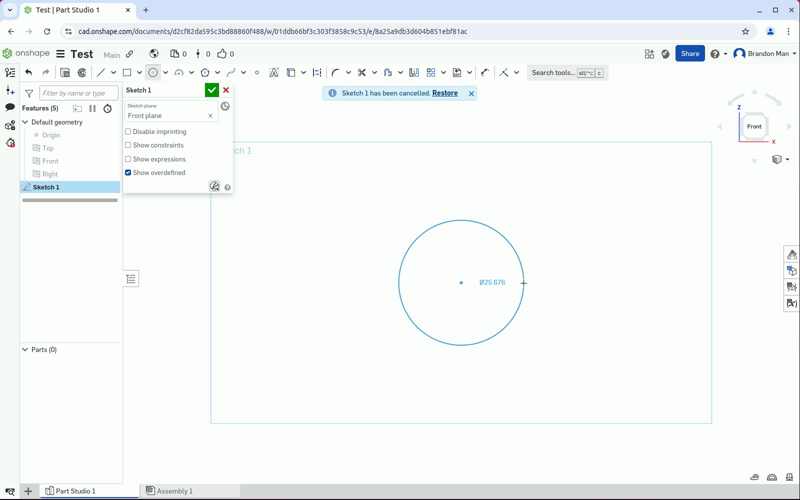
key(esc)
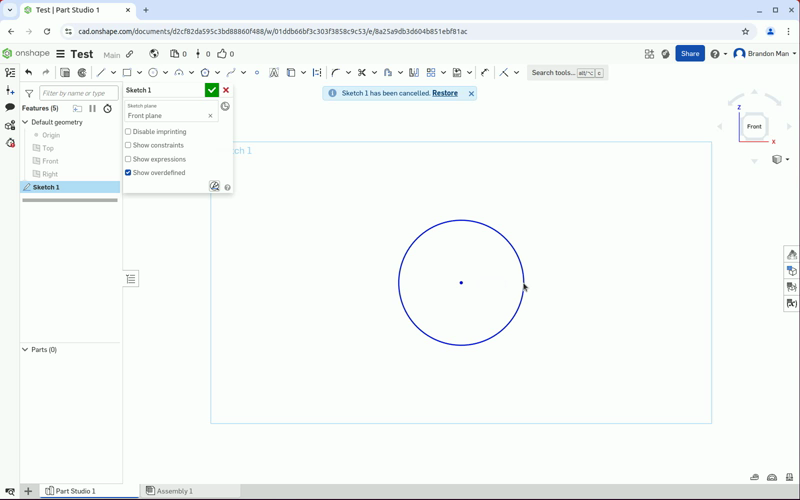
key(c)
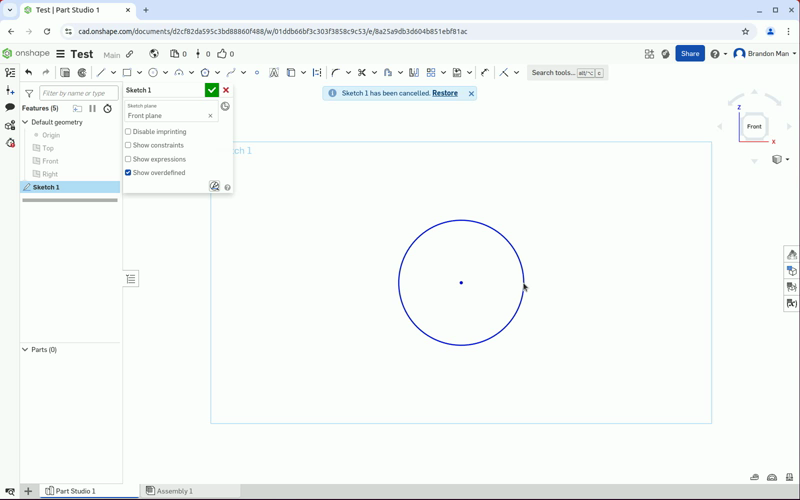
key_down(shift)
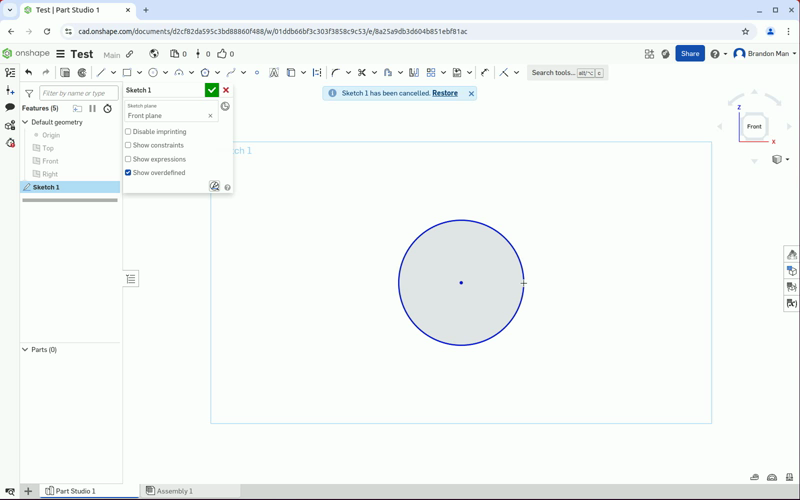
mouse_move(461, 282)
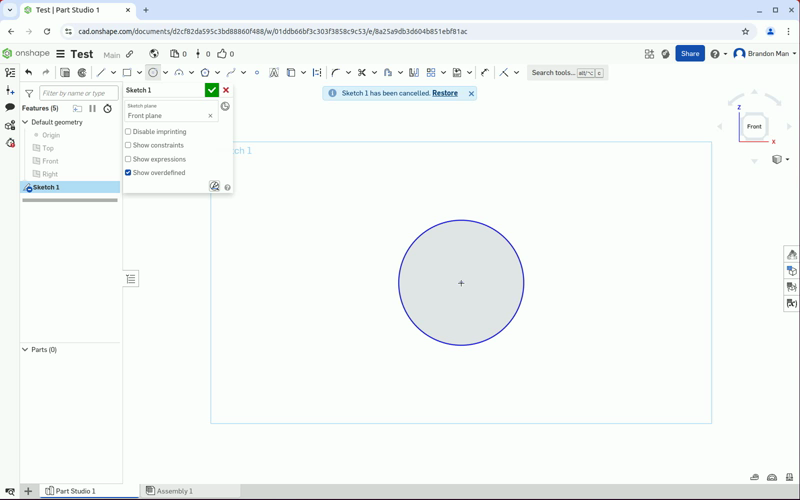
click(461, 282)
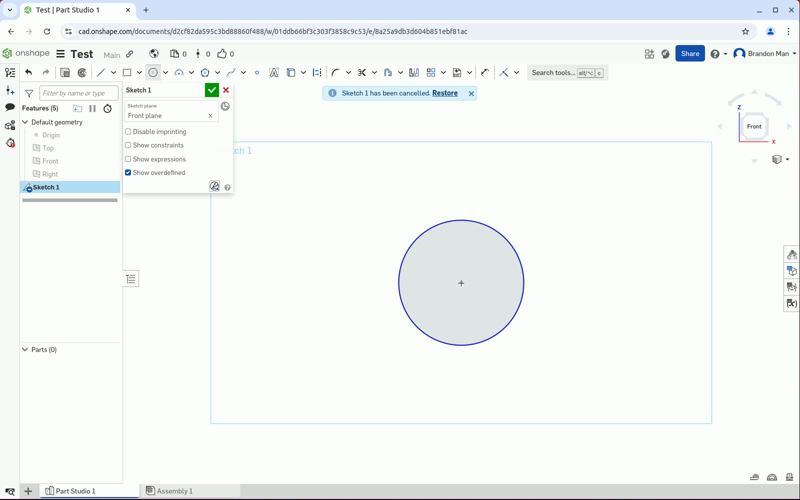
key_up(shift)
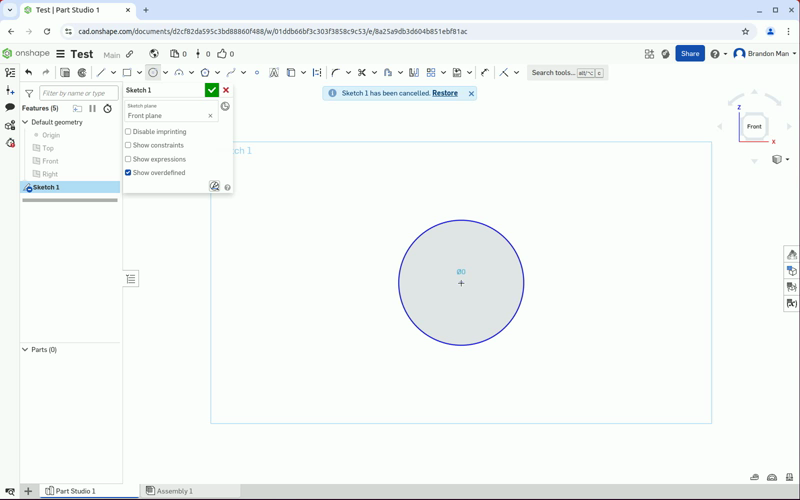
mouse_move(471, 282)
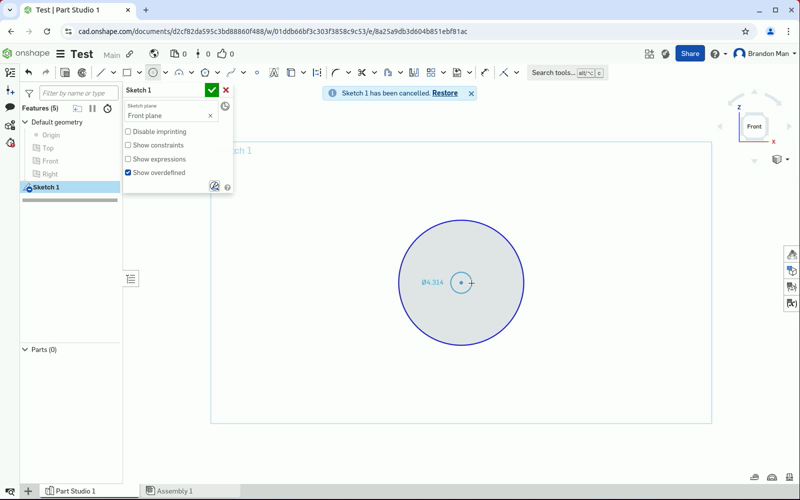
click(471, 282)
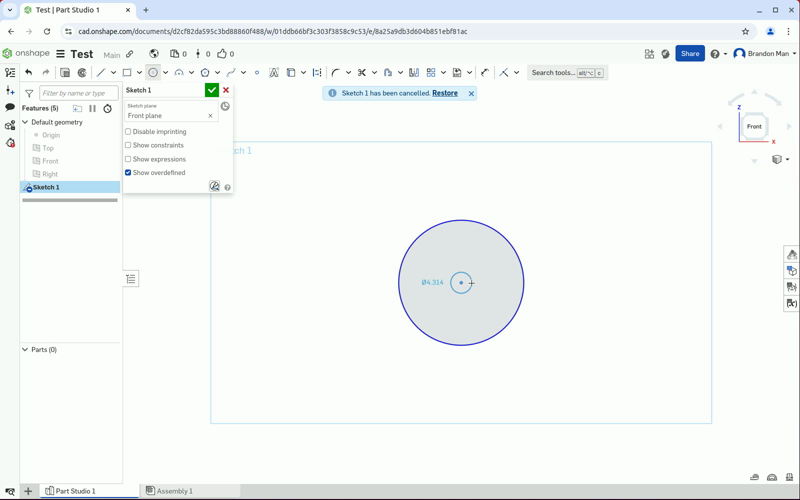
key(esc)
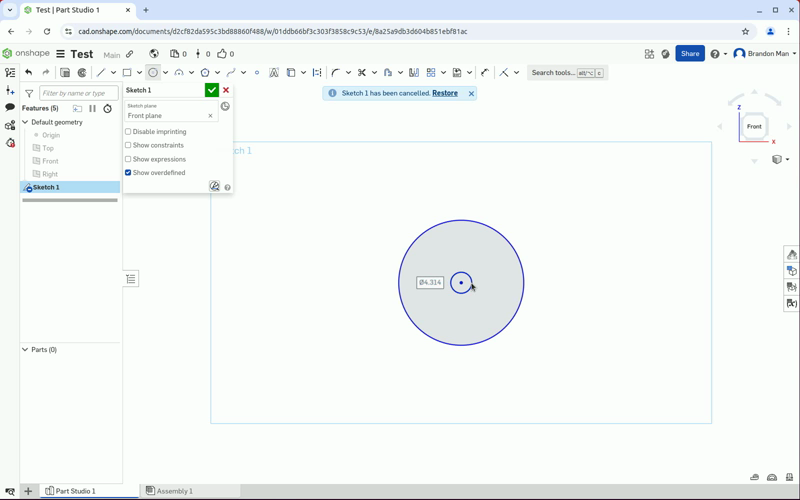
mouse_move(492, 248)
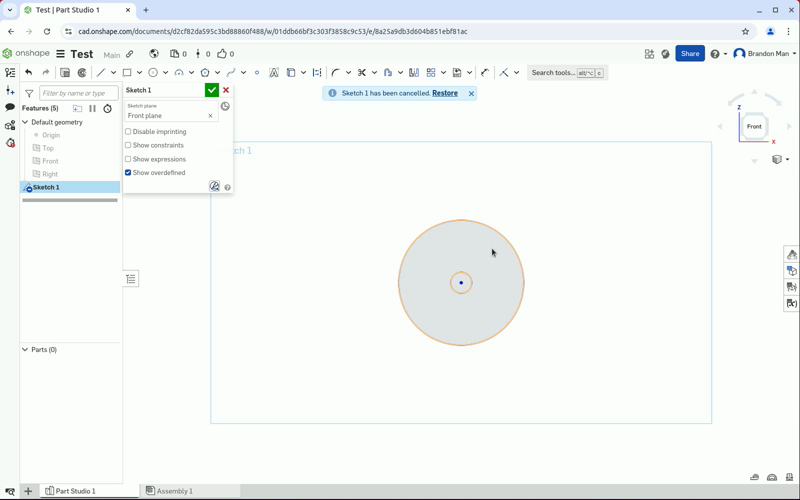
click(492, 248)
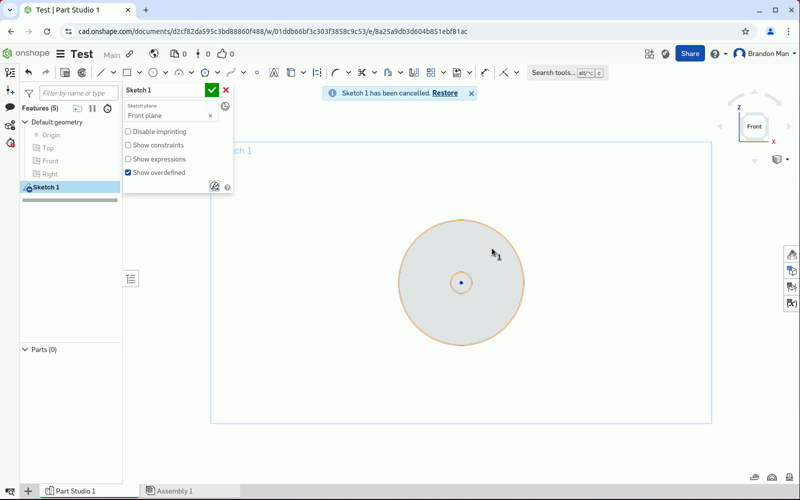
mouse_move(73, 352)
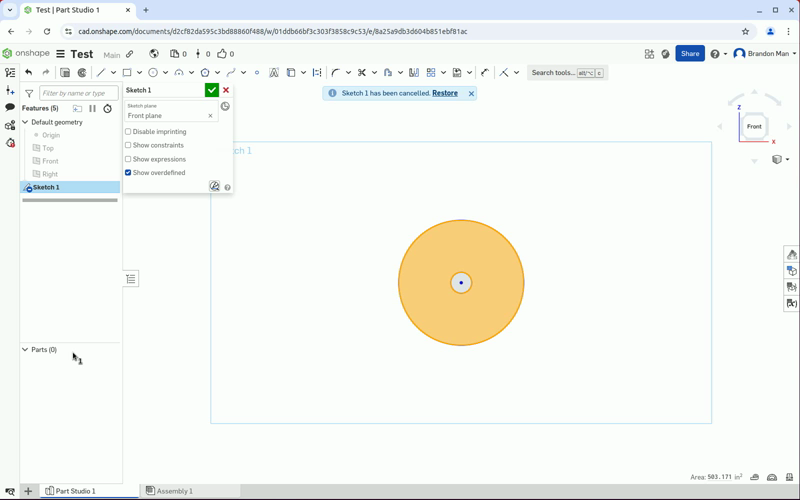
key(shift+y)
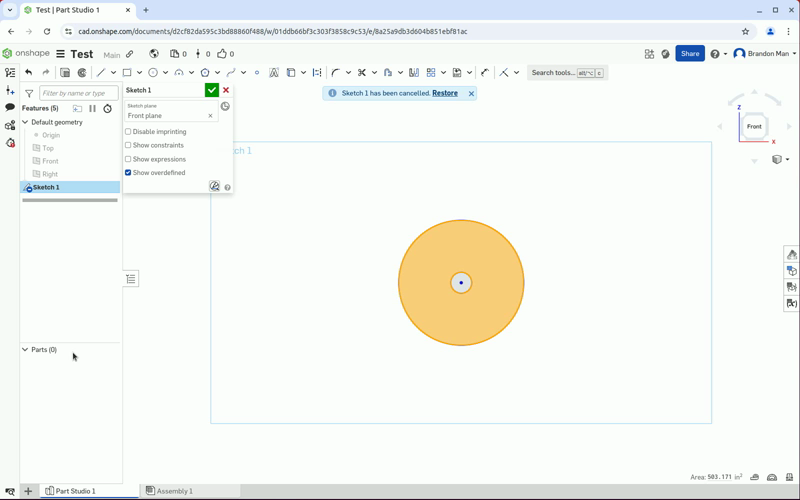
key(shift+e)
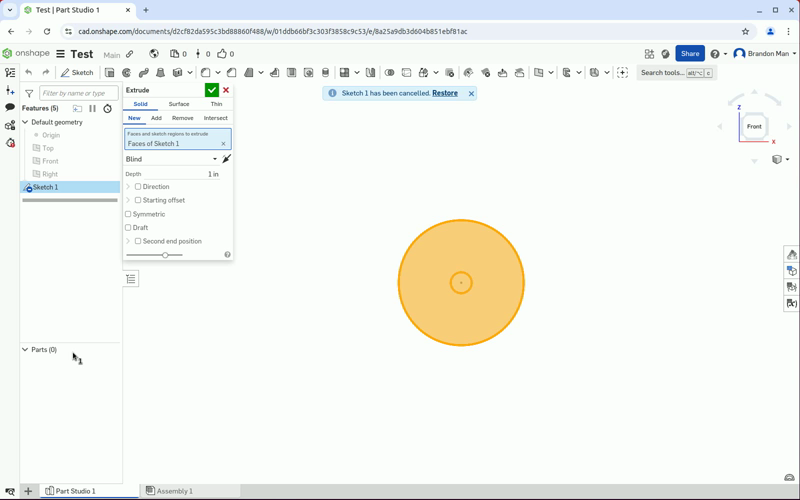
mouse_move(143, 106)
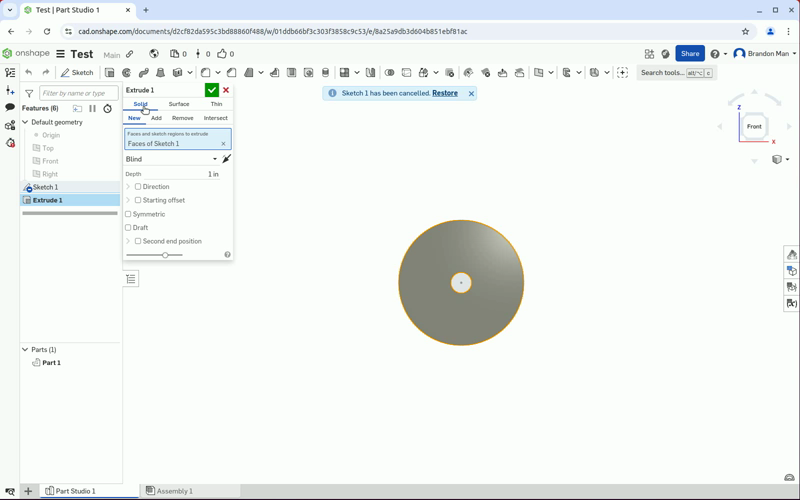
click(143, 106)
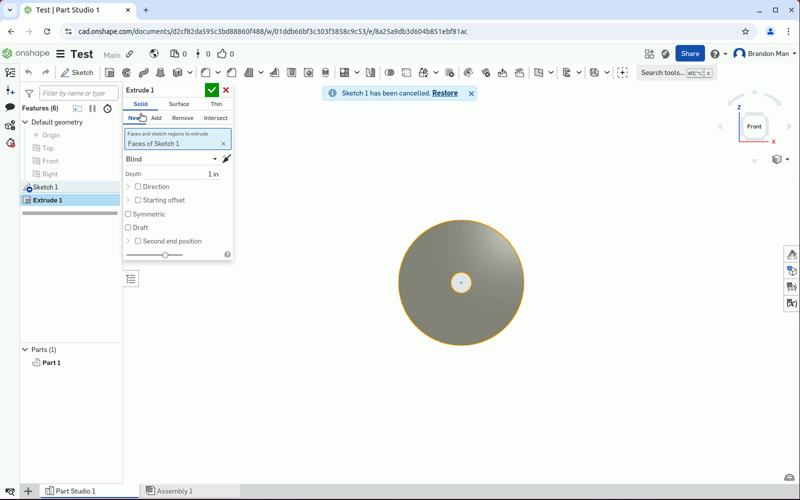
mouse_move(137, 120)
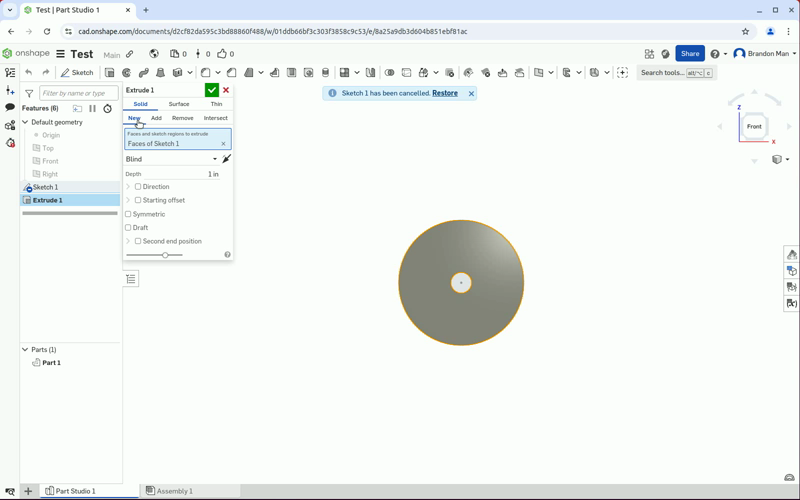
click(137, 120)
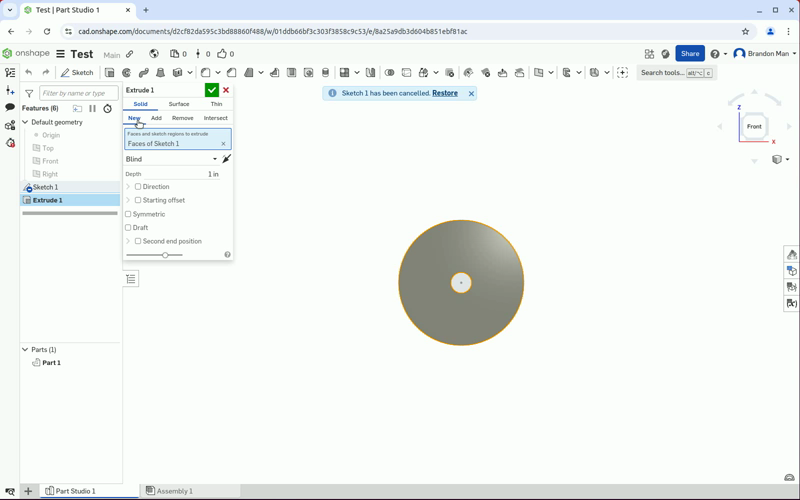
key(tab, 4)
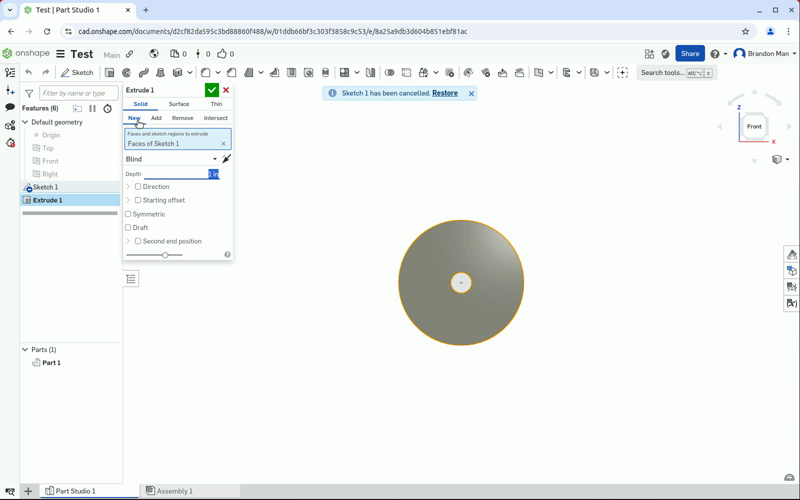
text(4.333)
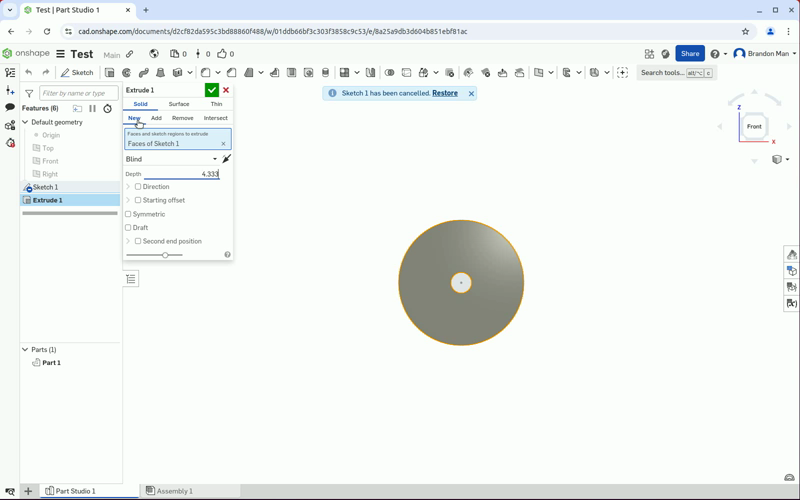
key(enter)
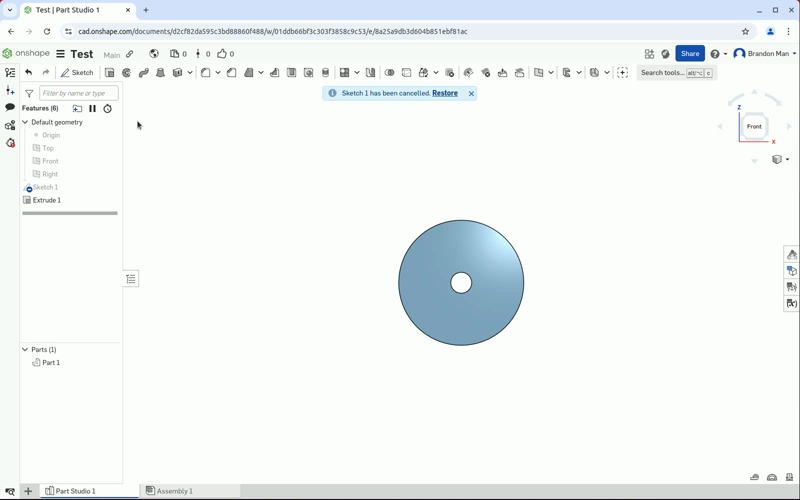
key(shift+h)
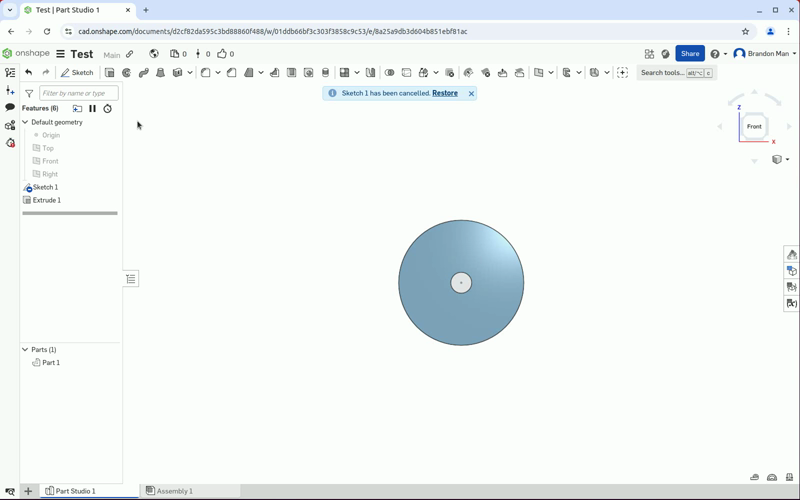
key(shift+h)
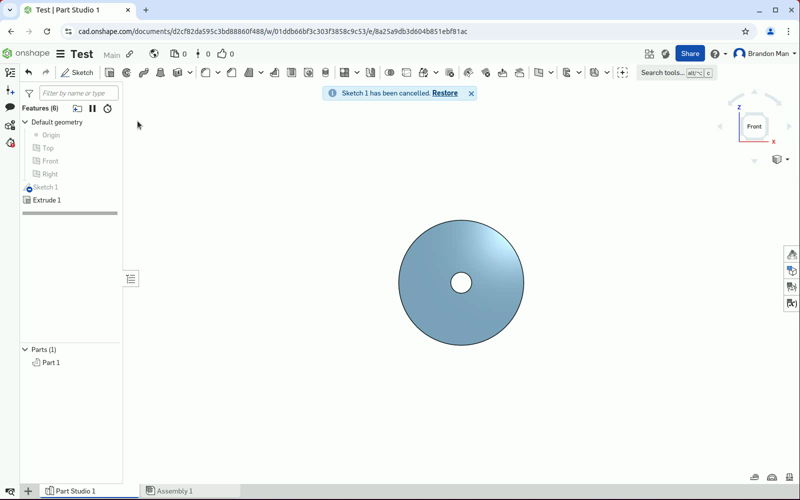
mouse_move(73, 189)
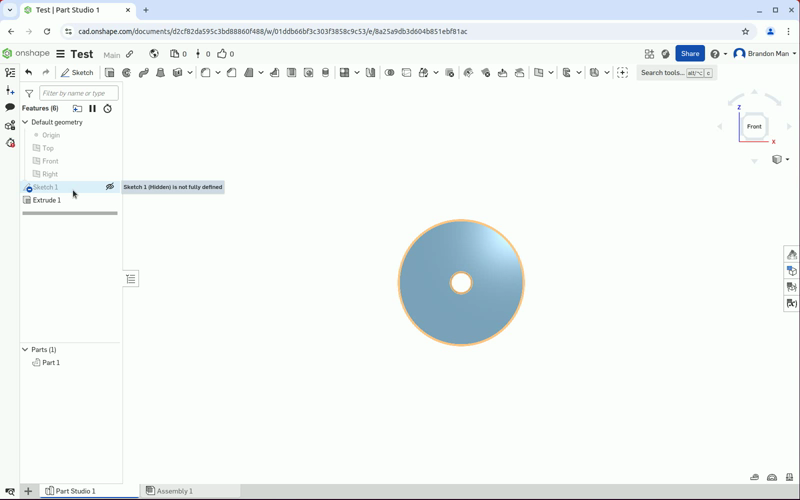
click(73, 189)
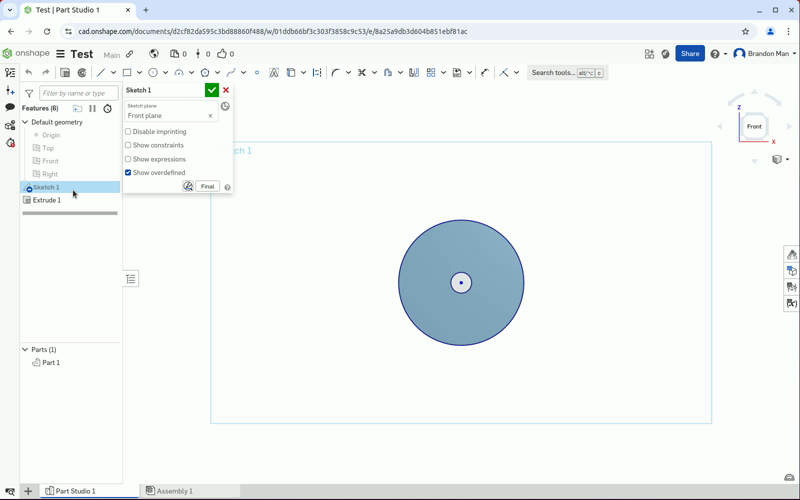
mouse_move(229, 92)
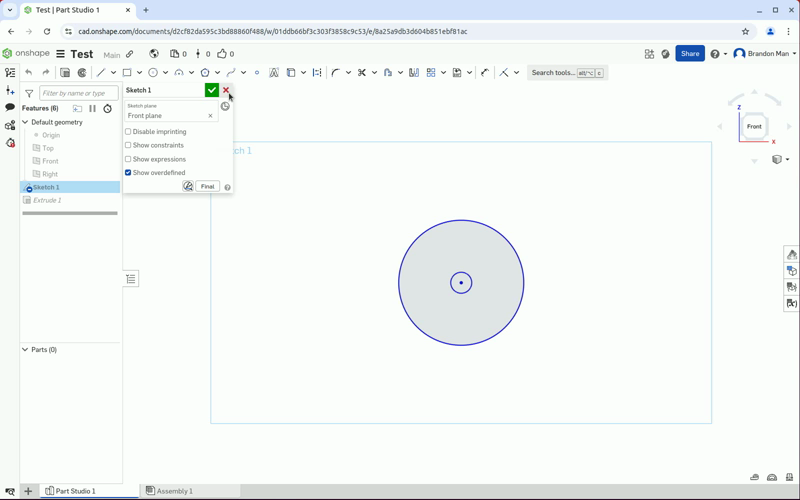
click(229, 92)
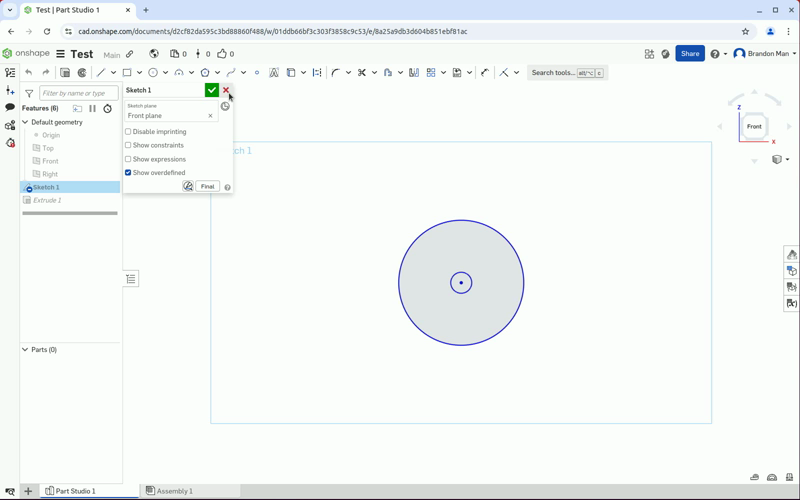
key(shift+s)
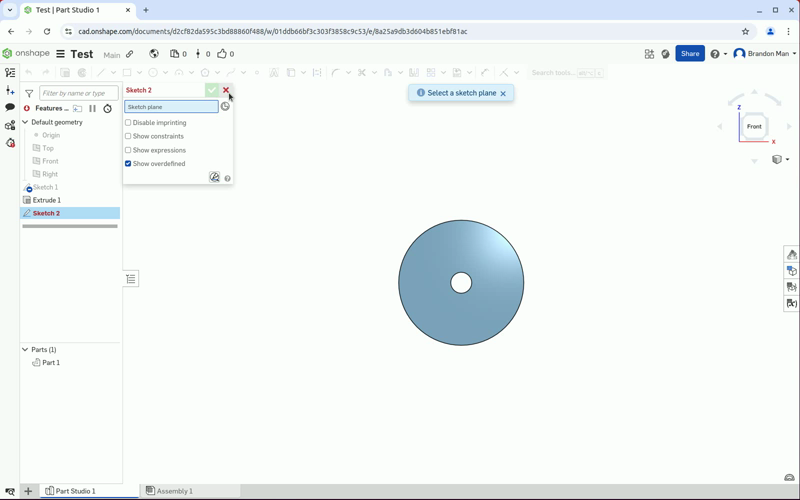
mouse_move(73, 163)
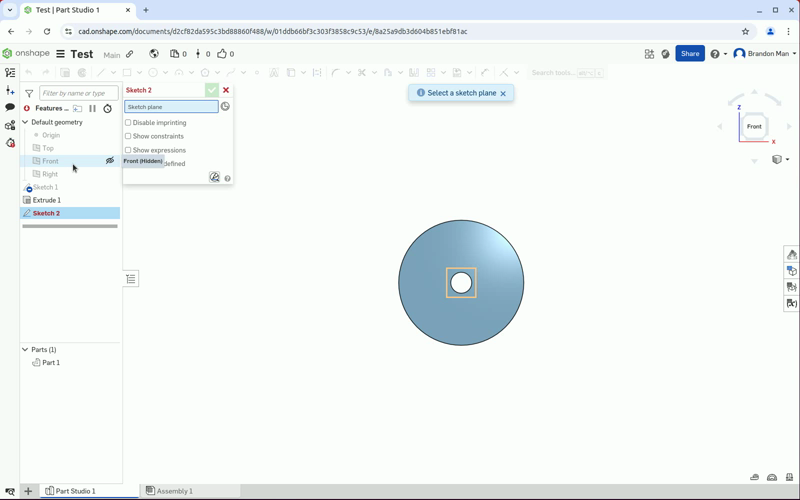
click(73, 163)
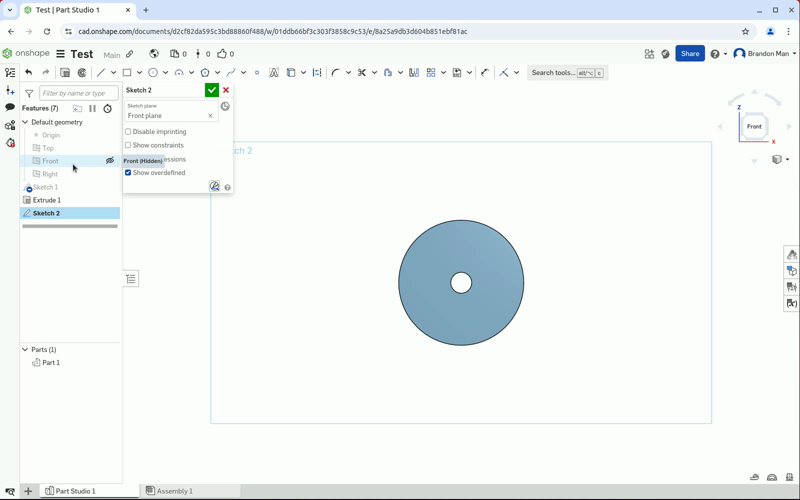
mouse_move(73, 352)
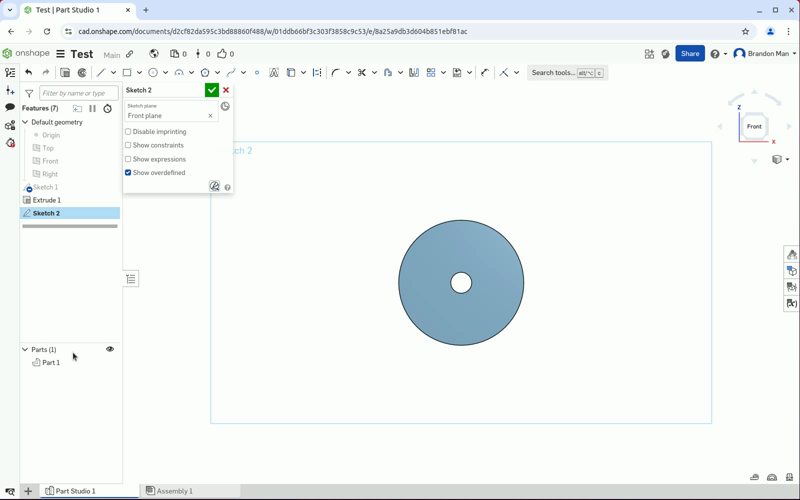
key(y)
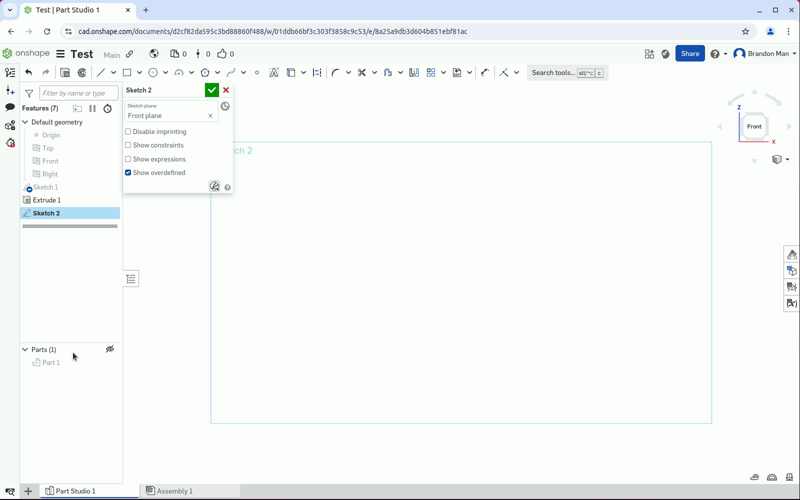
key(c)
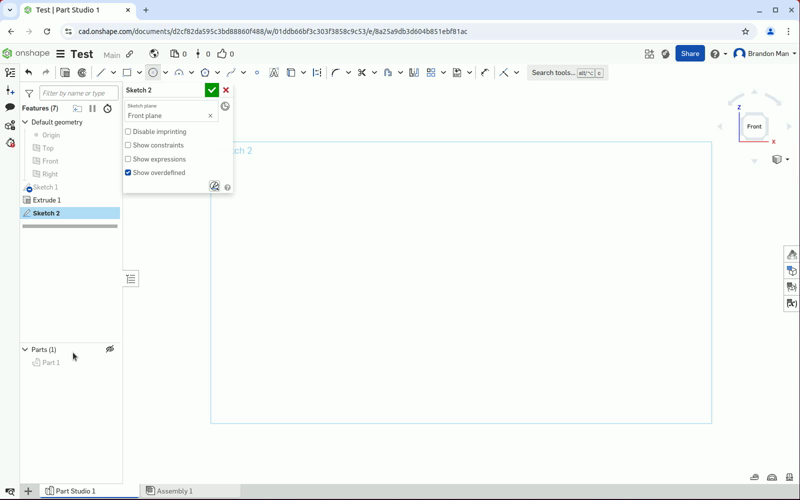
key_down(shift)
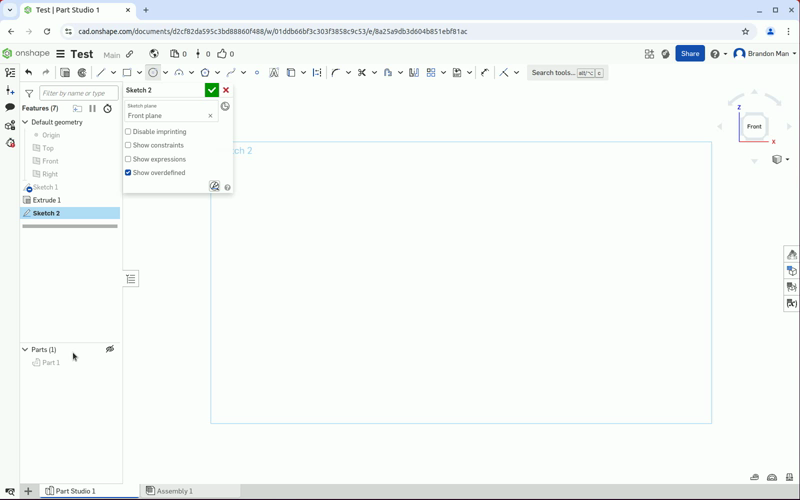
mouse_move(380, 205)
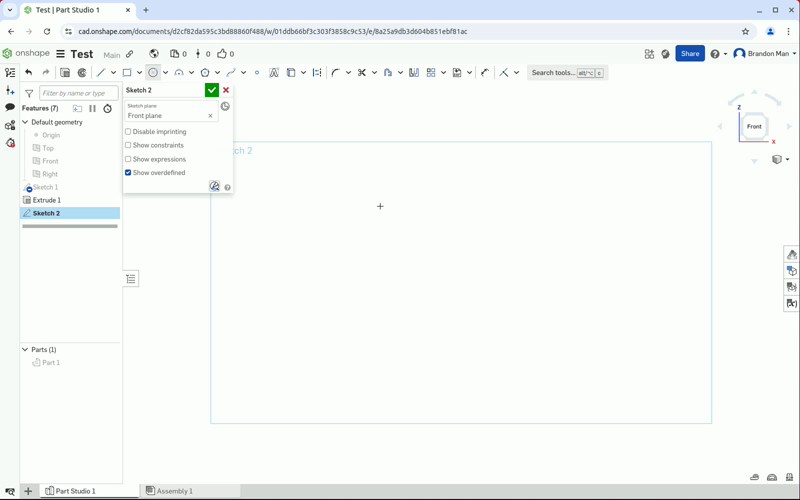
click(380, 205)
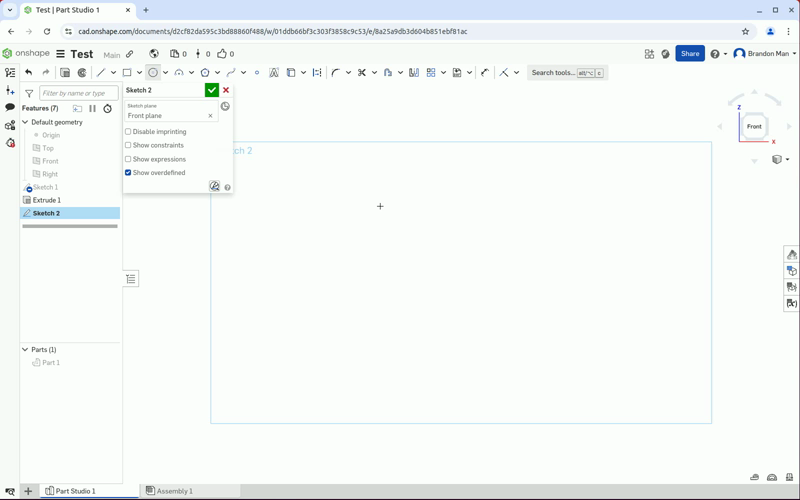
key_up(shift)
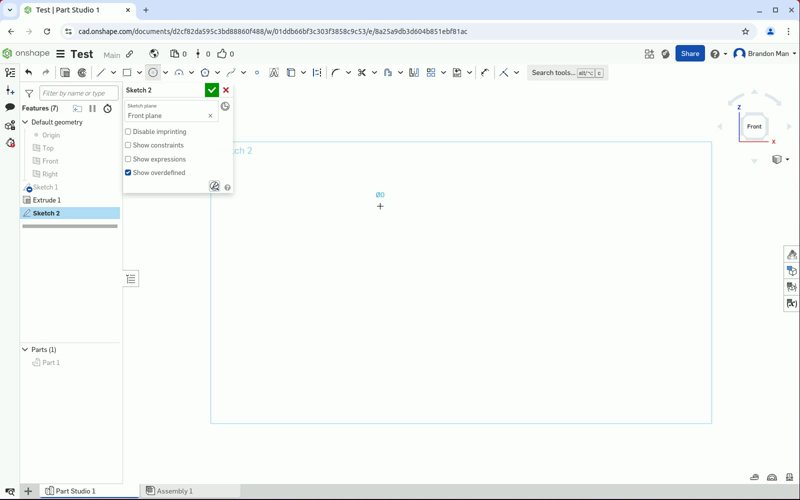
mouse_move(411, 205)
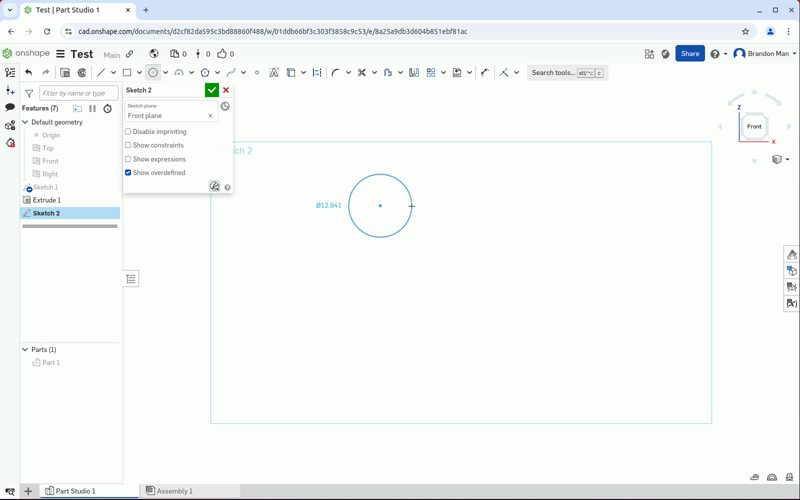
click(411, 205)
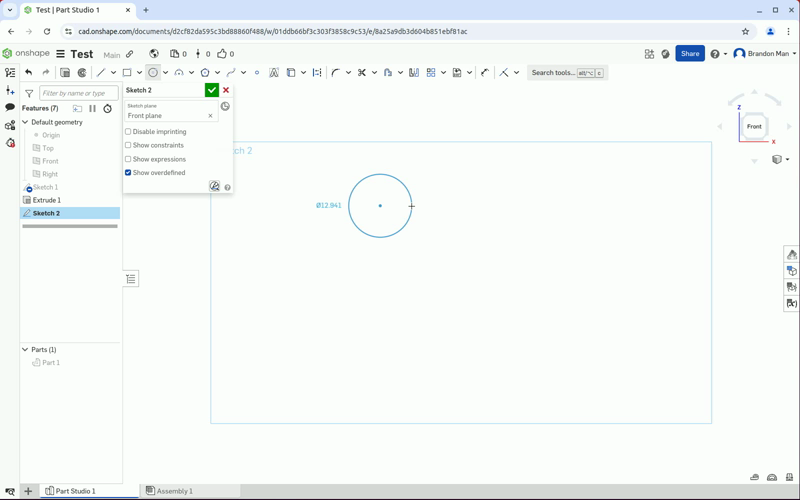
key(esc)
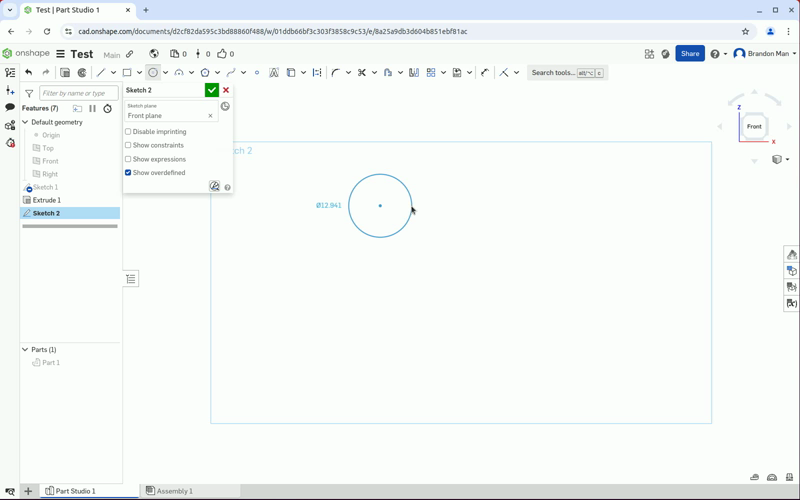
key(c)
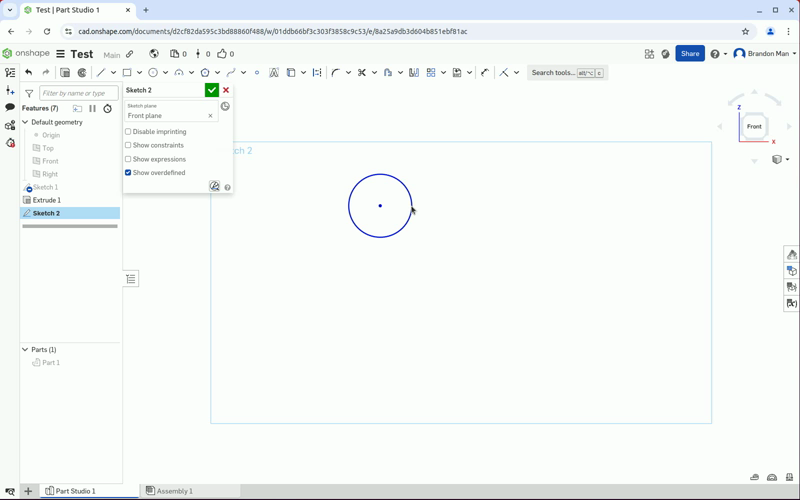
key_down(shift)
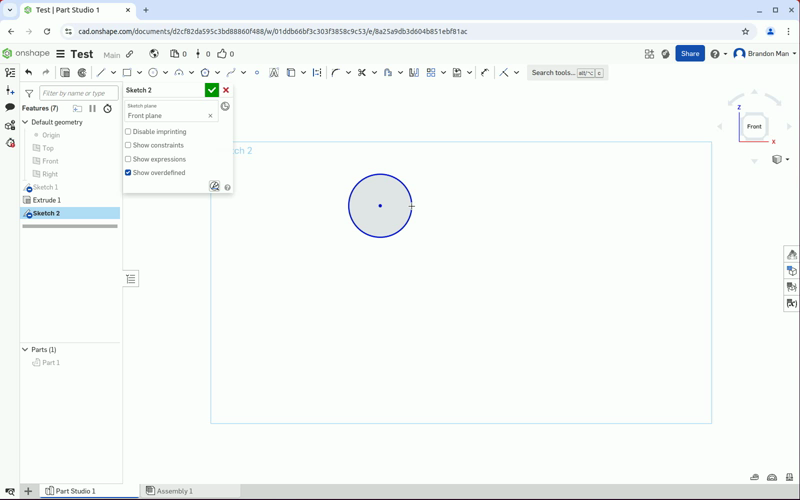
mouse_move(380, 205)
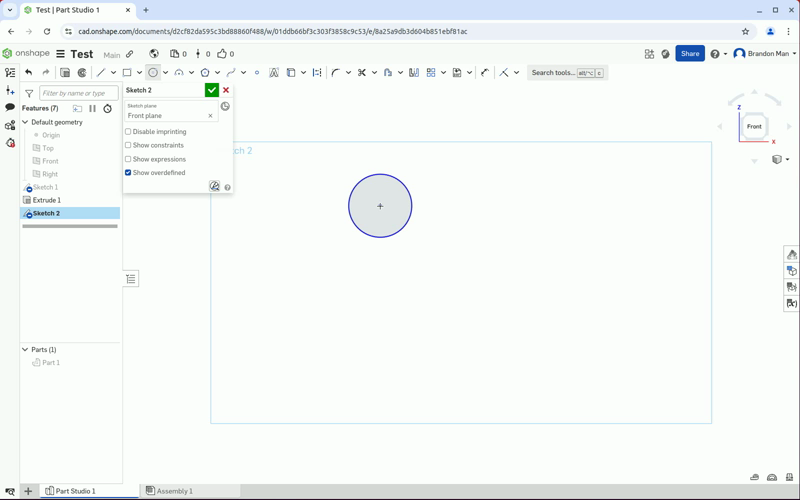
click(380, 205)
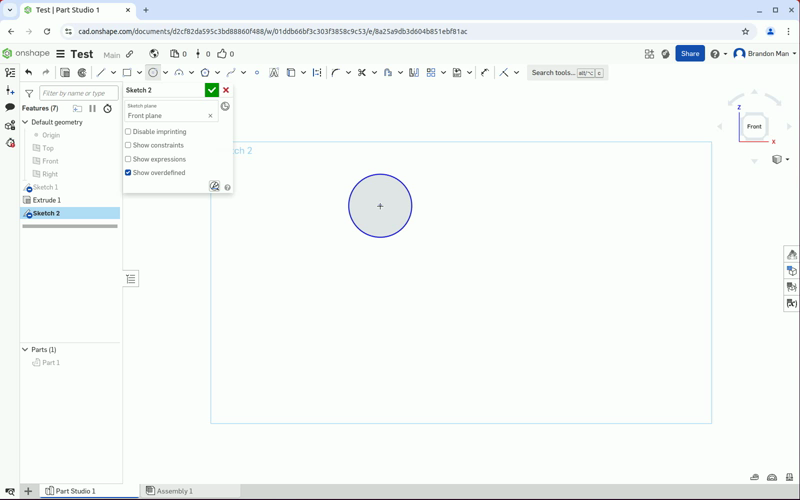
key_up(shift)
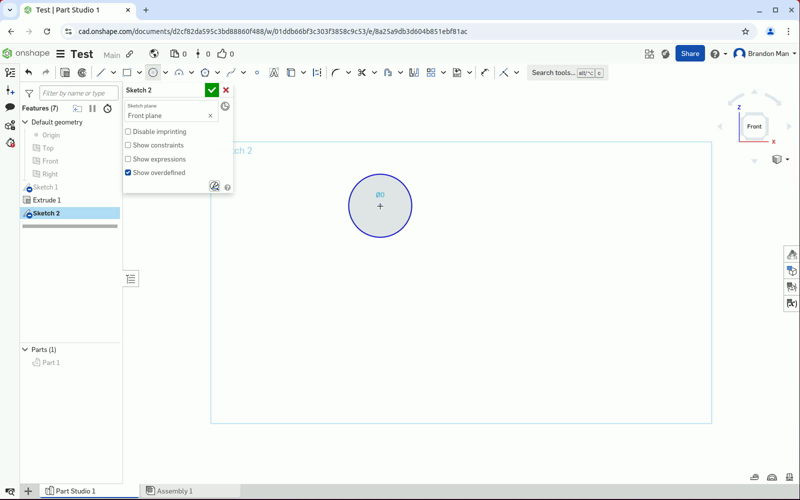
mouse_move(391, 205)
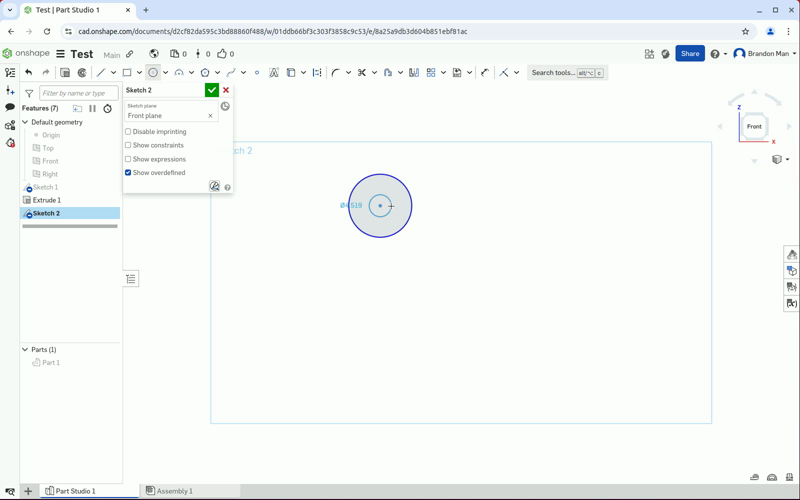
click(391, 205)
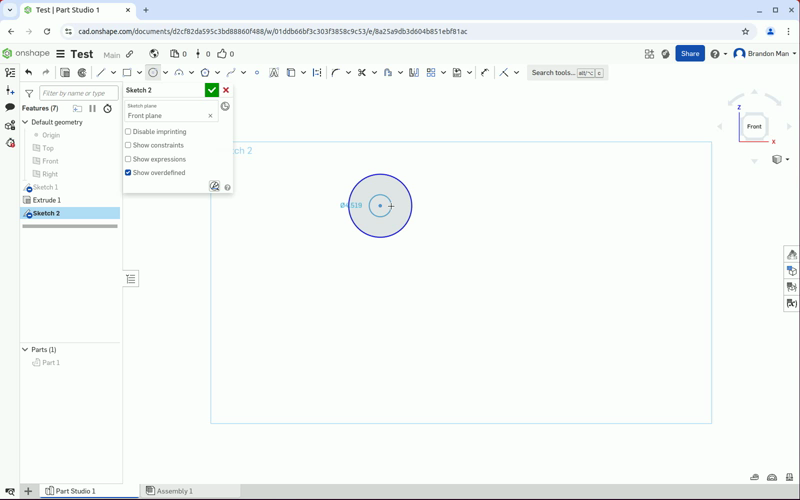
key(esc)
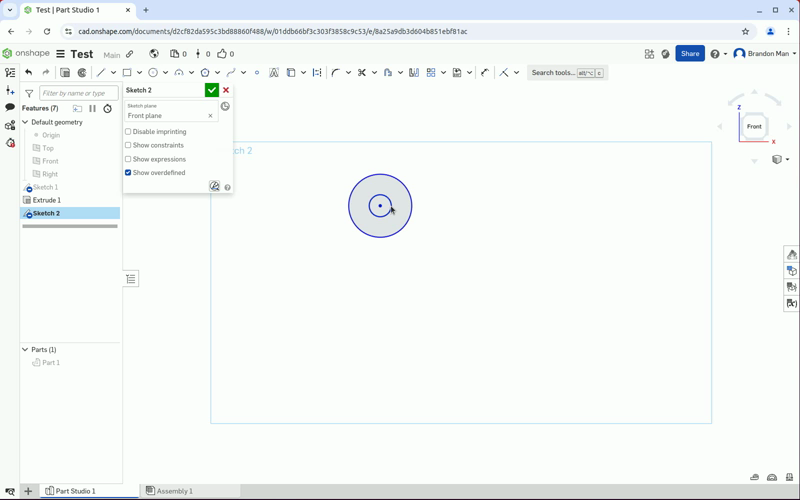
mouse_move(402, 196)
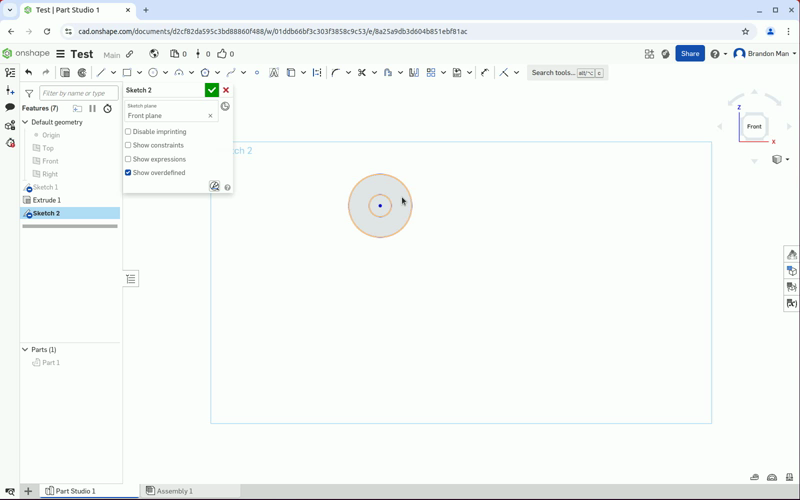
click(402, 196)
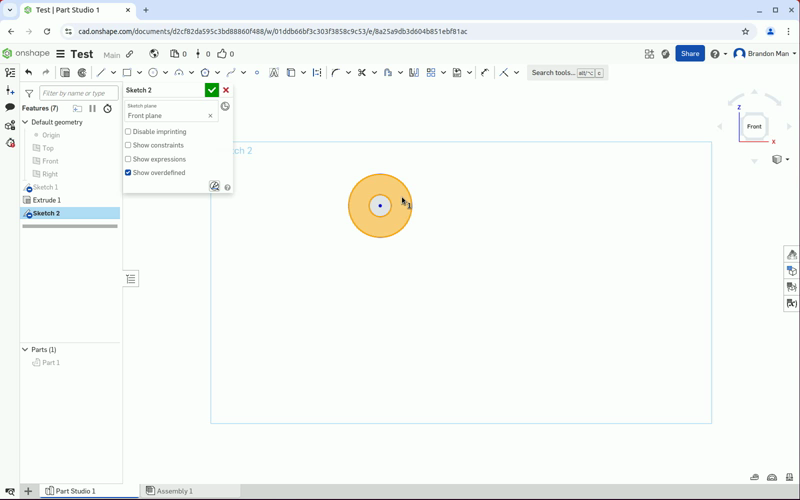
mouse_move(73, 352)
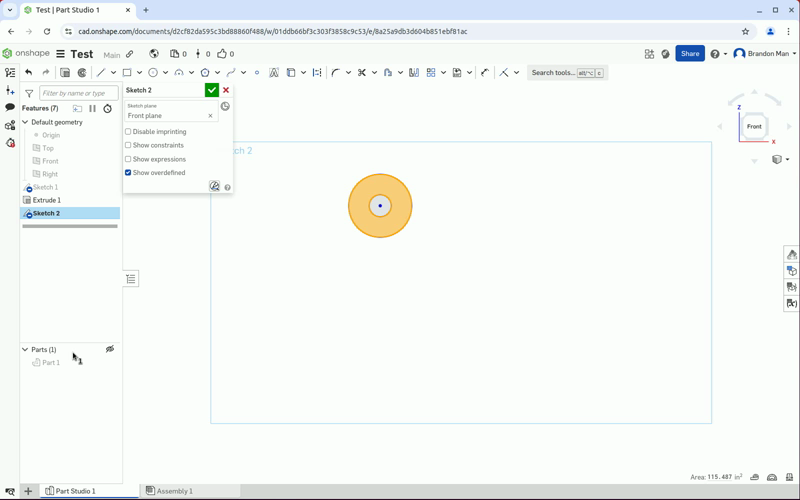
key(shift+y)
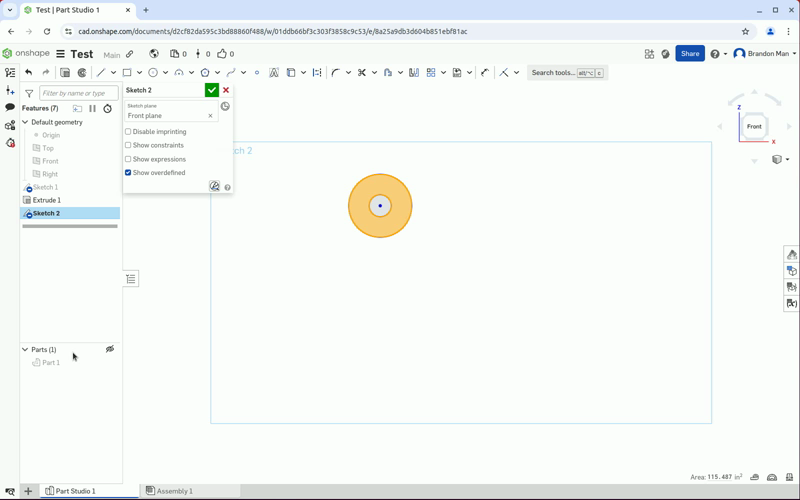
key(shift+e)
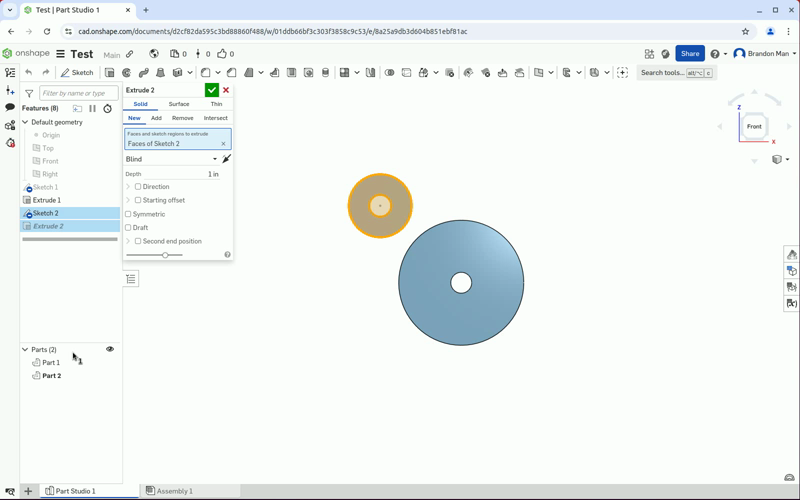
mouse_move(143, 106)
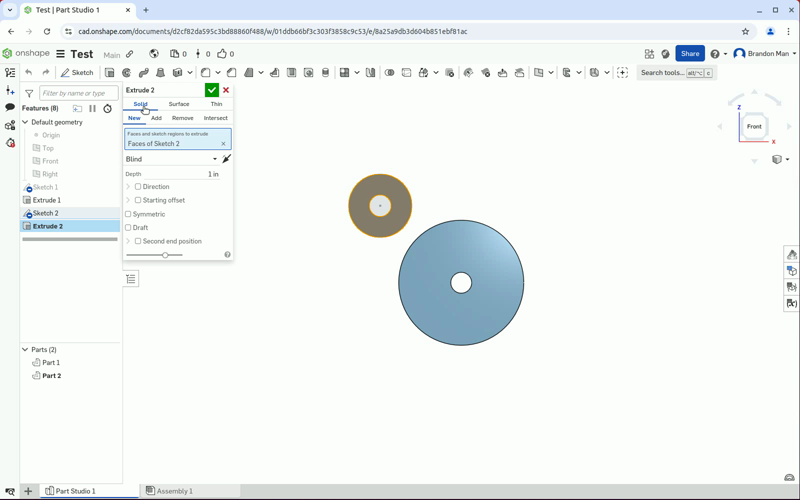
click(143, 106)
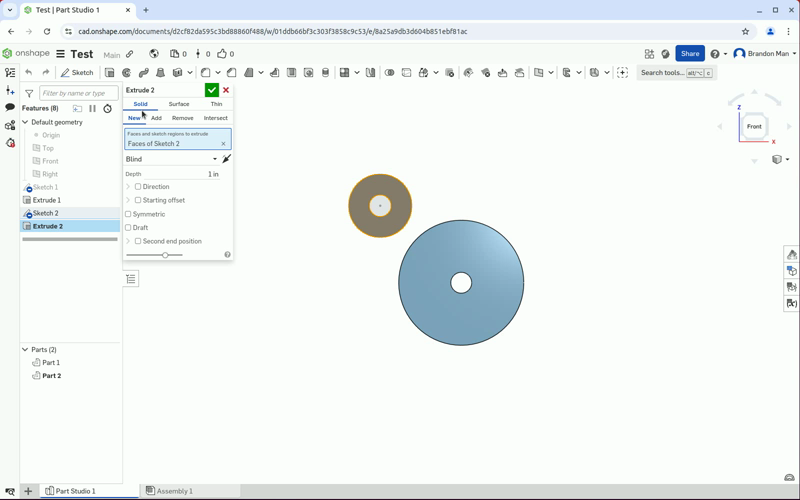
mouse_move(137, 120)
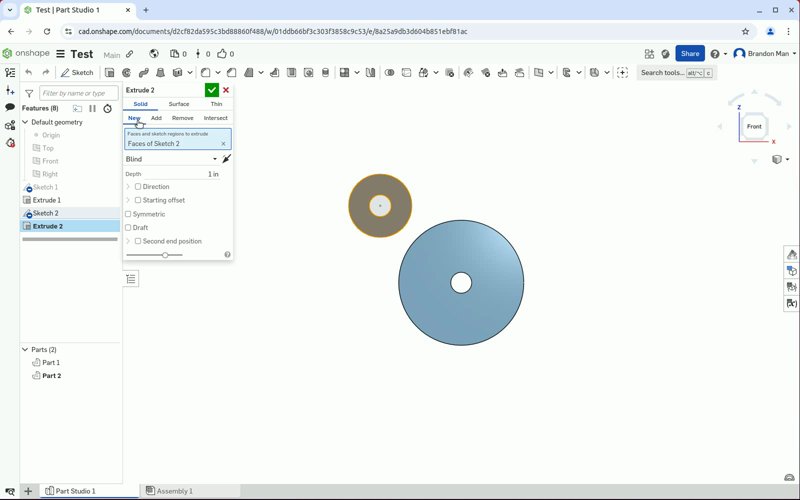
click(137, 120)
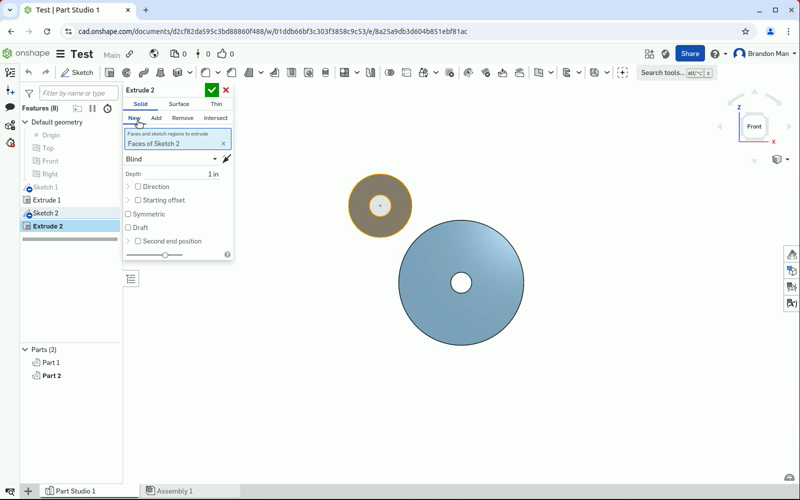
key(tab, 4)
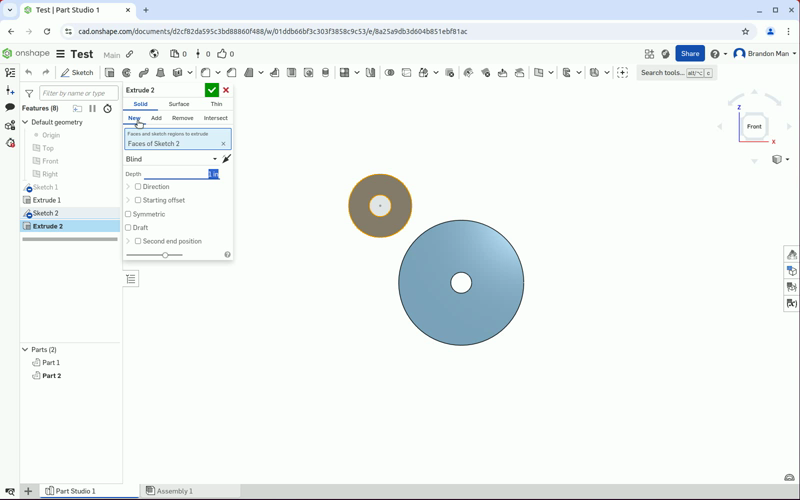
text(4.333)
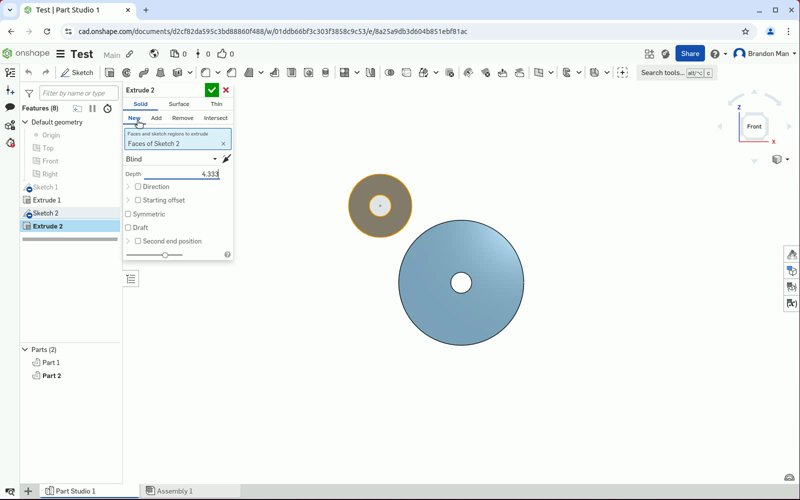
key(enter)
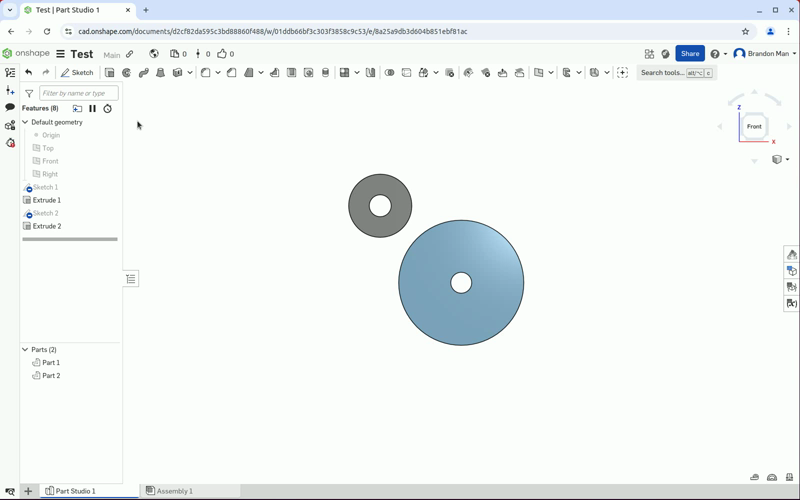
key(shift+h)
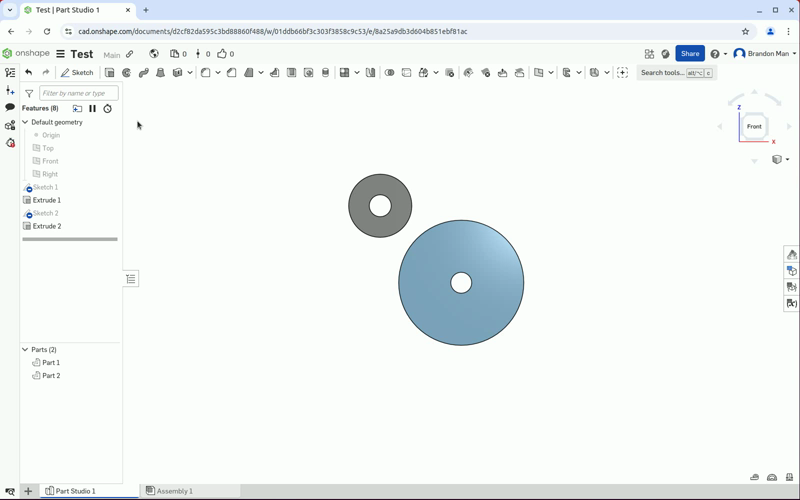
key(shift+h)
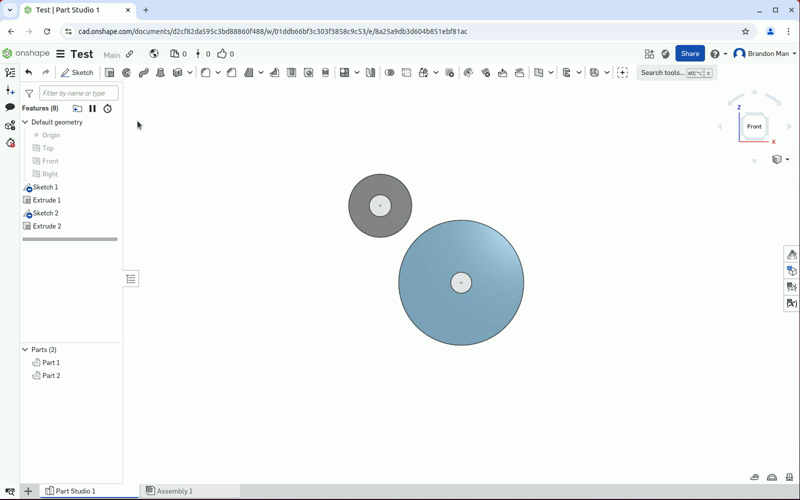
key(shift+7)
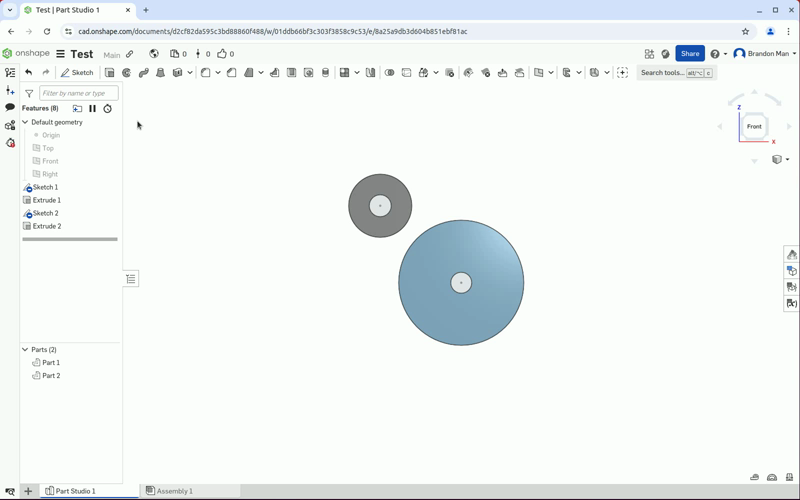
key(left, 2)
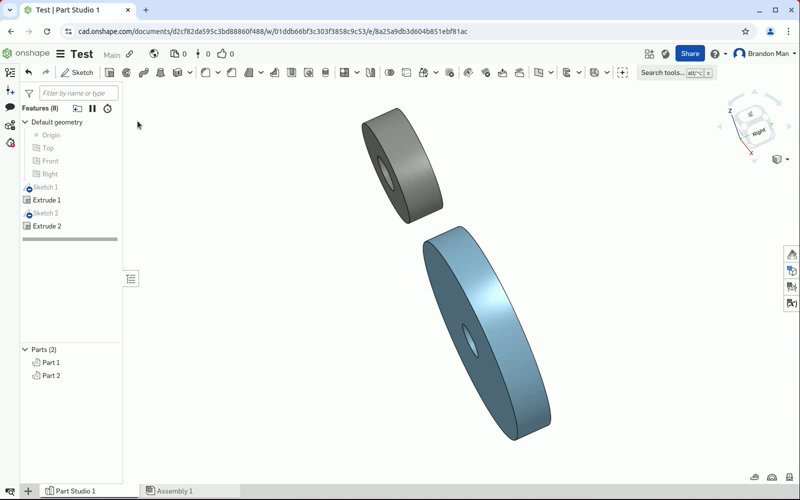
key(down, 2)
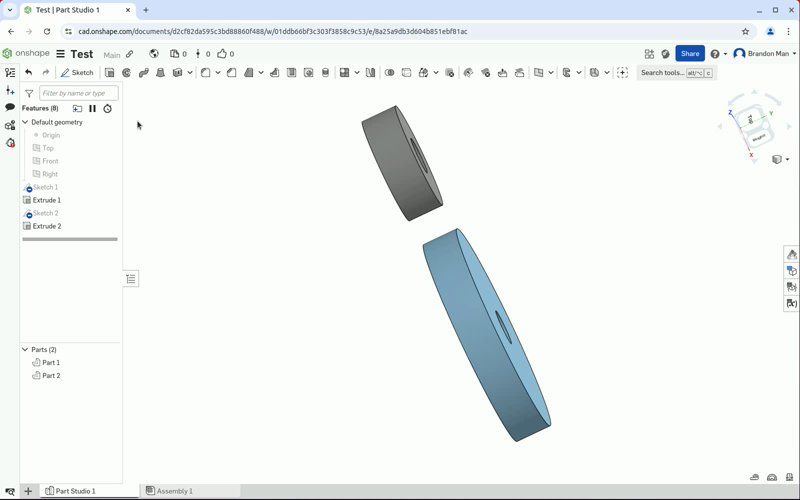
key(up, 2)
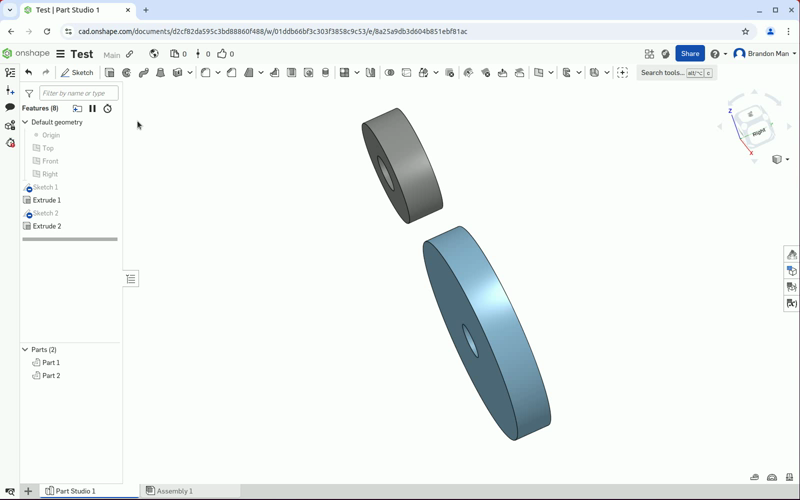
key(right, 2)
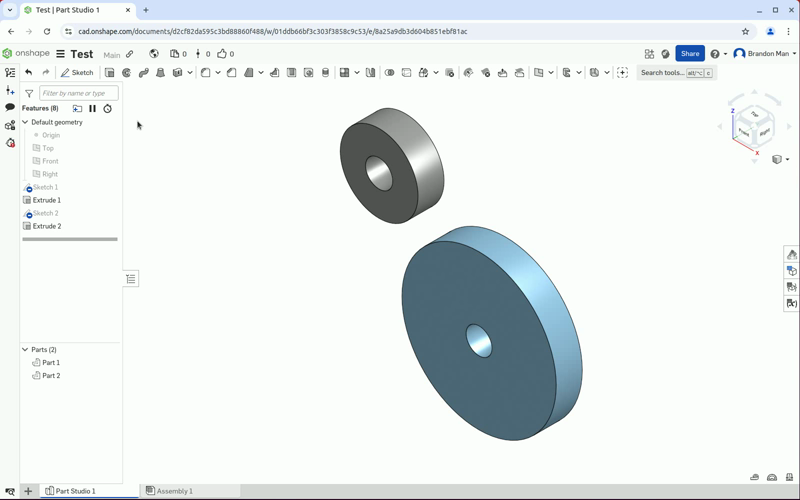
mouse_move(73, 189)
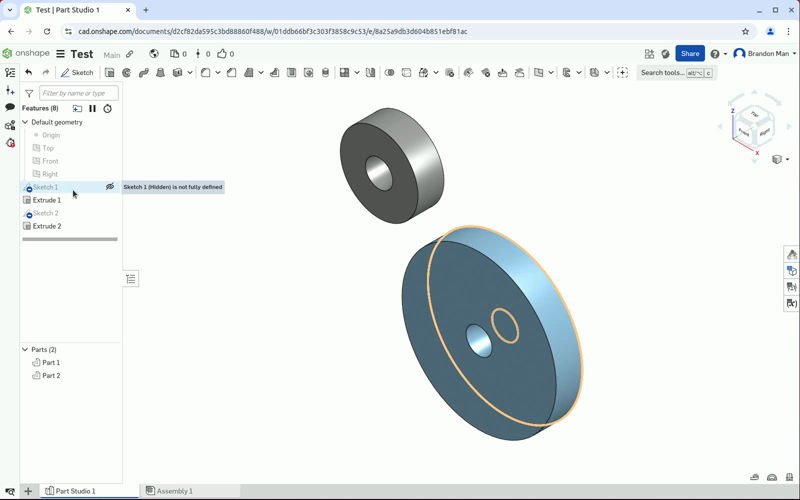
click(73, 189)